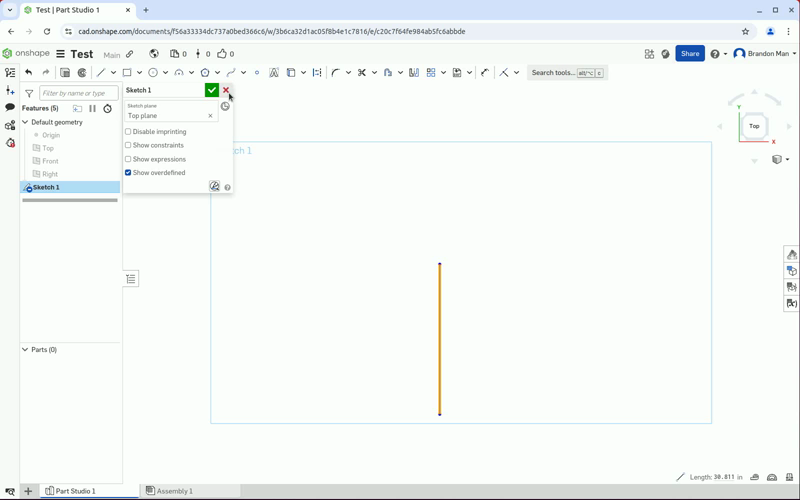
key(shift+h)
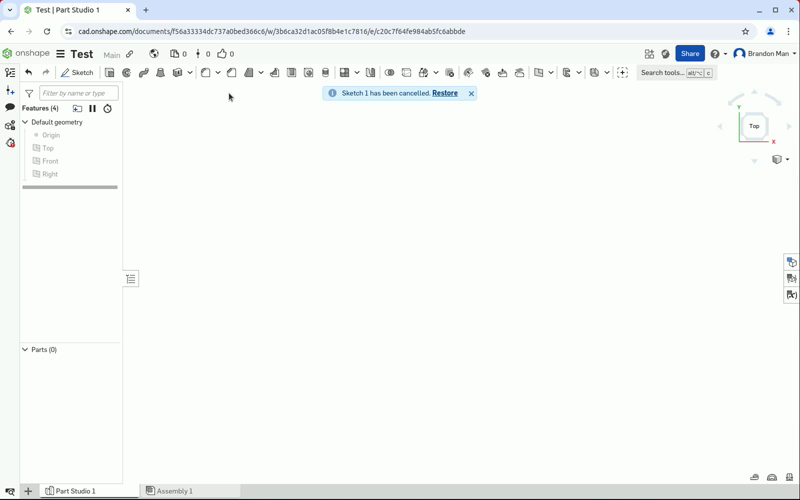
mouse_move(73, 352)
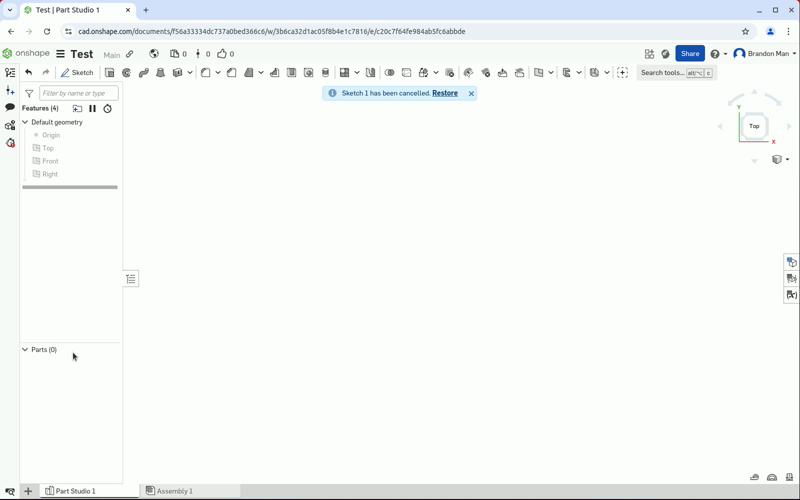
key(y)
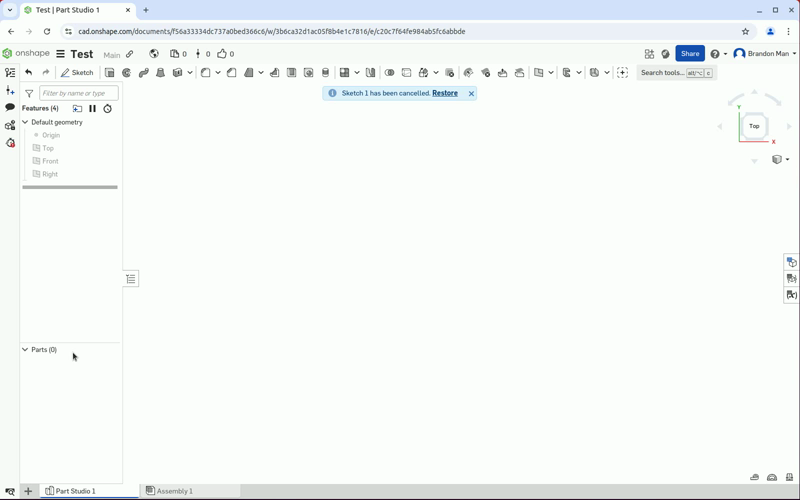
key(shift+p)
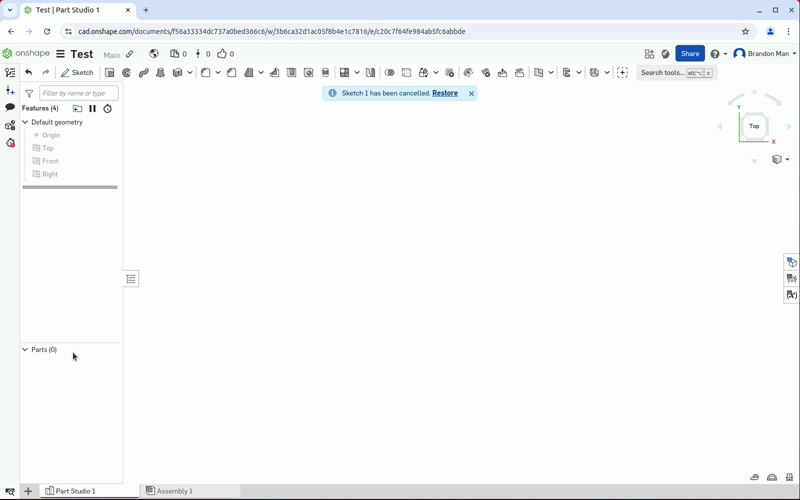
key(space)
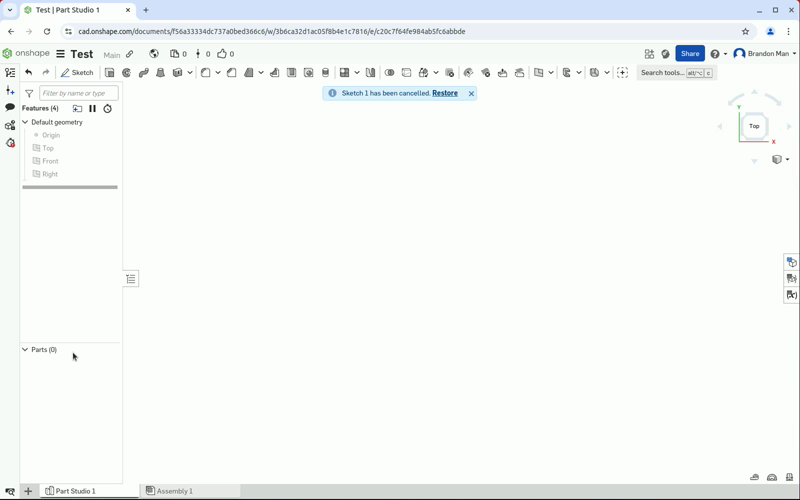
key_down(shift)
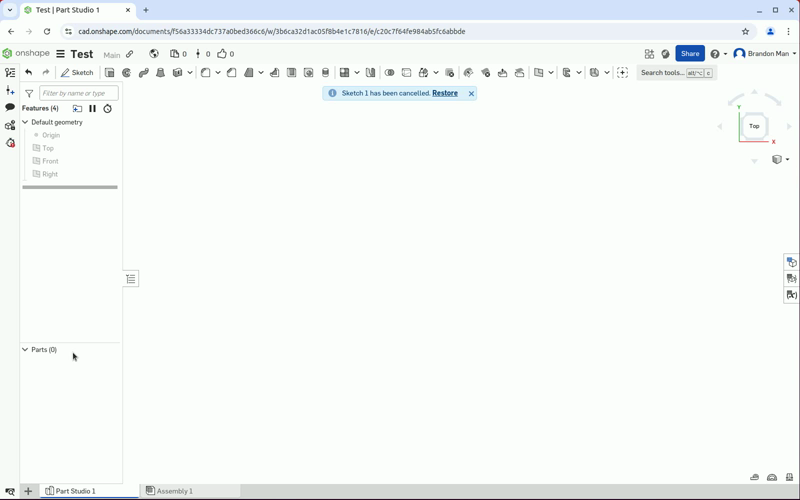
key(up)
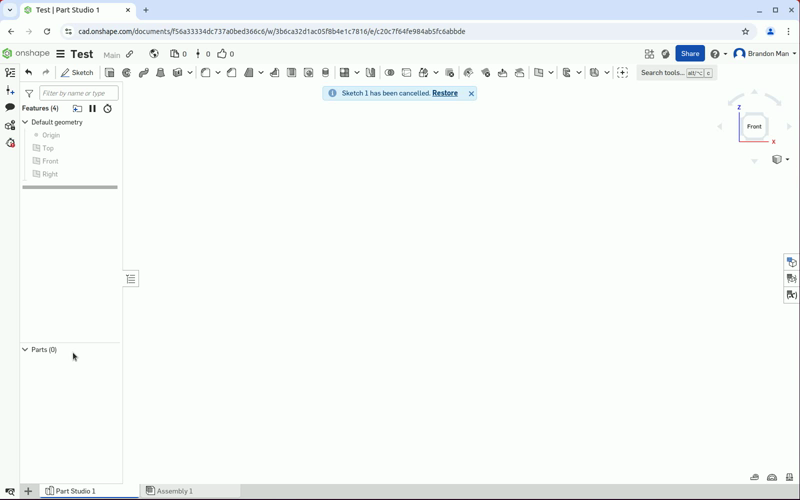
key_up(shift)
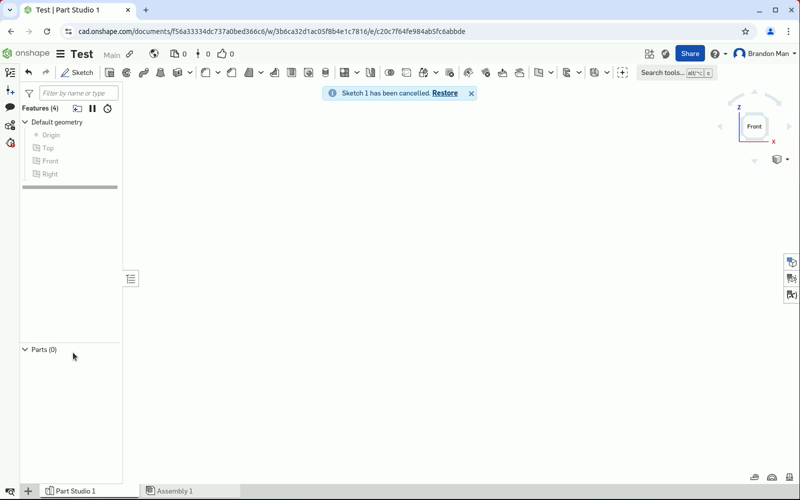
mouse_move(73, 352)
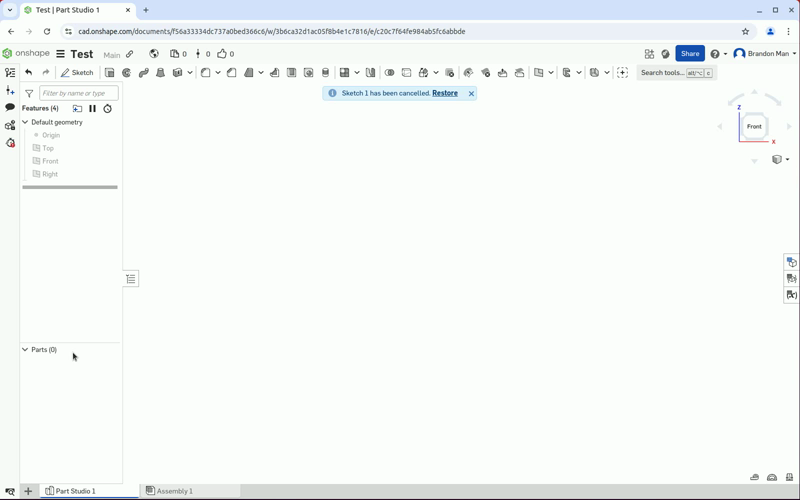
key(shift+y)
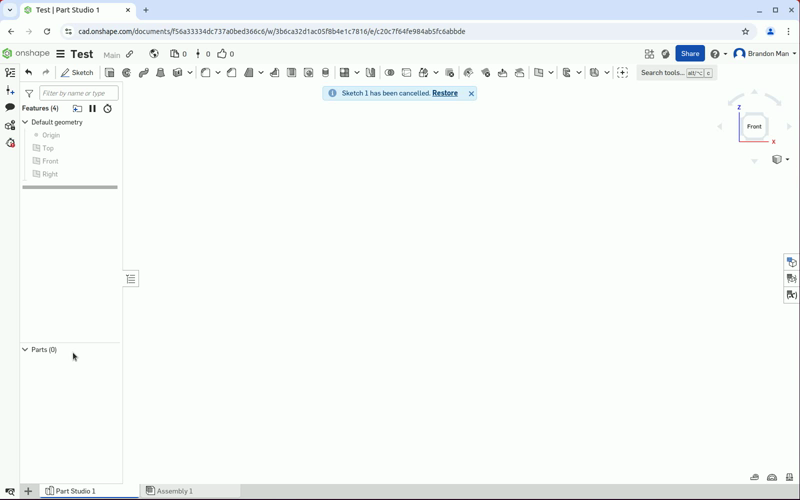
key(shift+s)
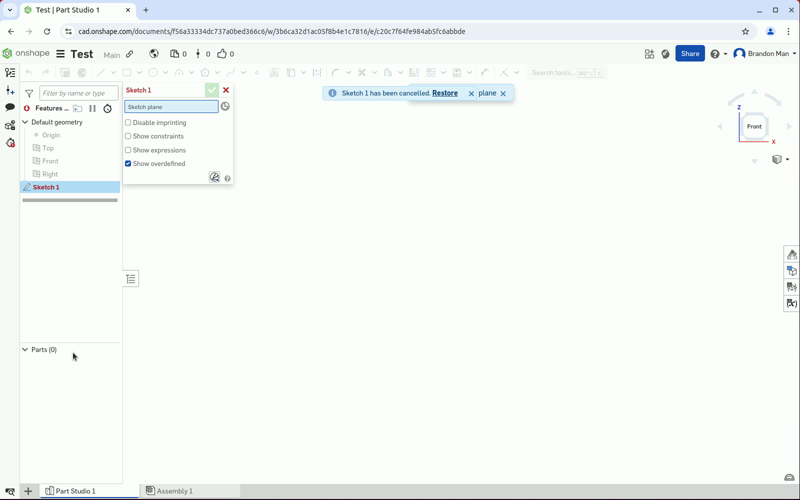
mouse_move(73, 163)
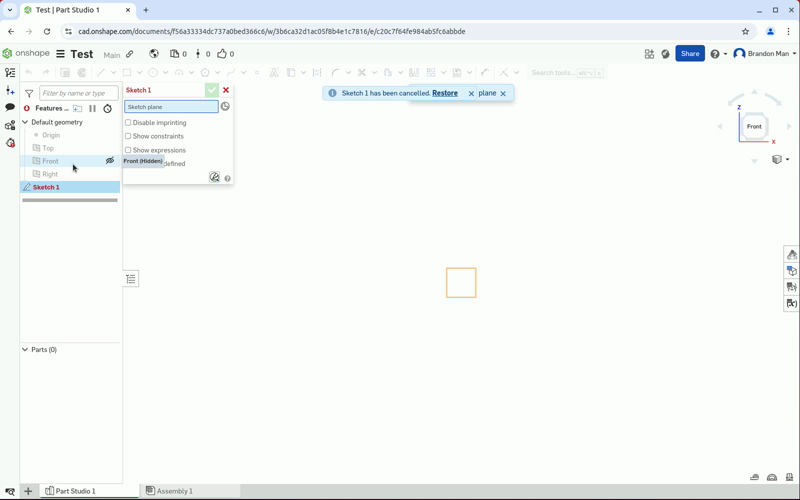
click(73, 163)
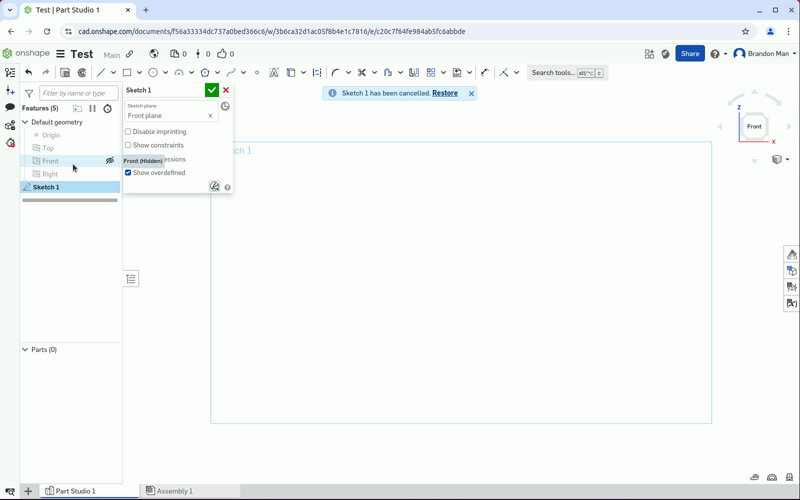
mouse_move(73, 352)
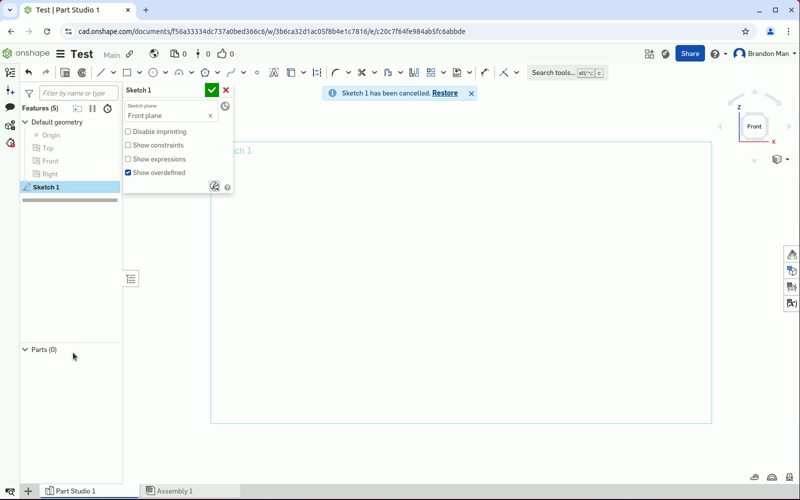
key(y)
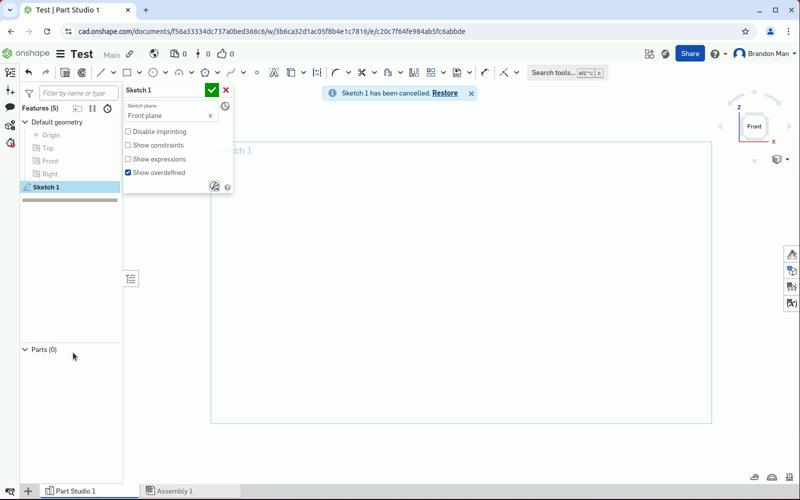
key(l)
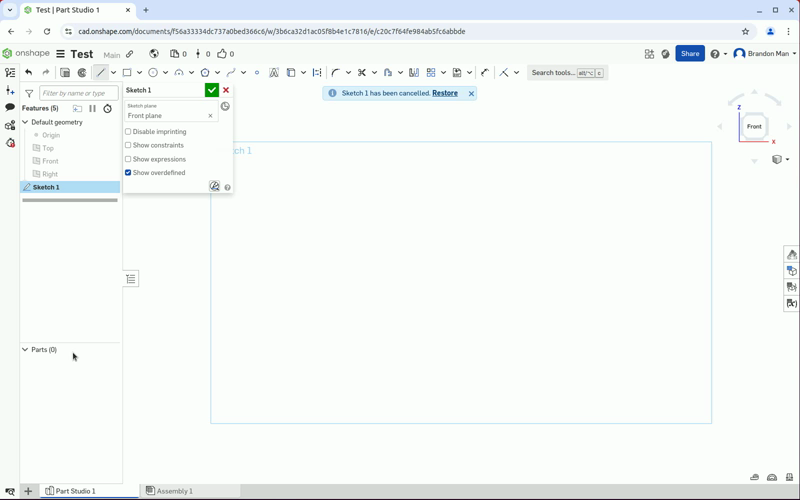
key_down(shift)
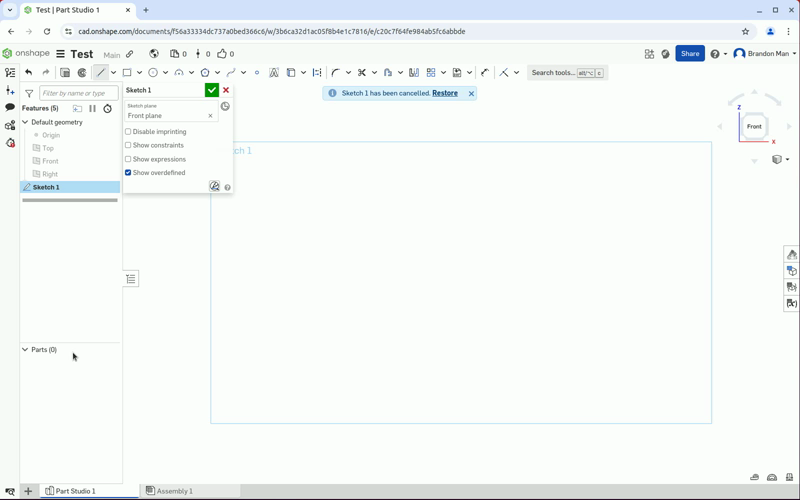
mouse_move(348, 367)
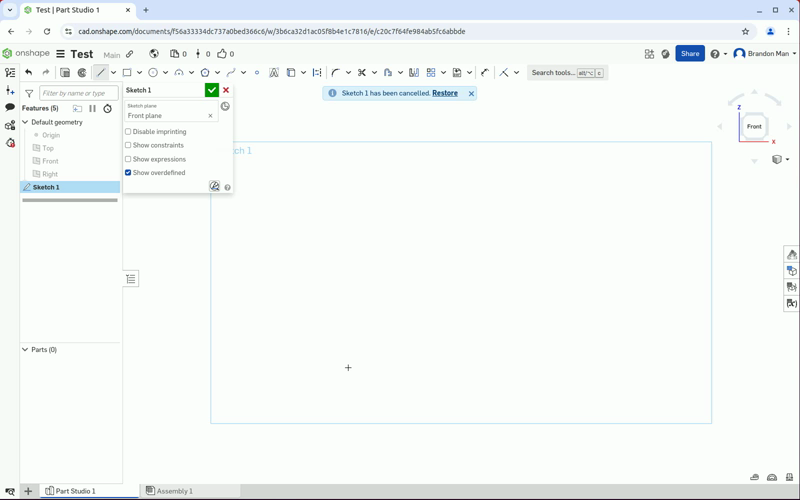
click(348, 367)
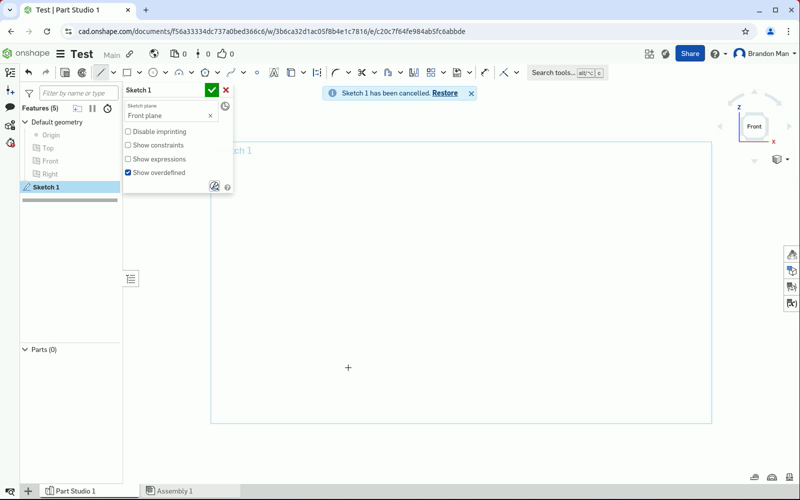
key_up(shift)
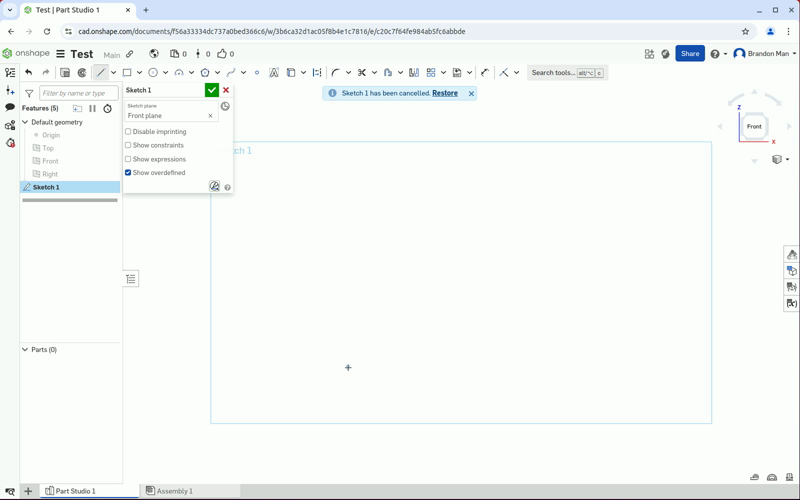
key_down(shift)
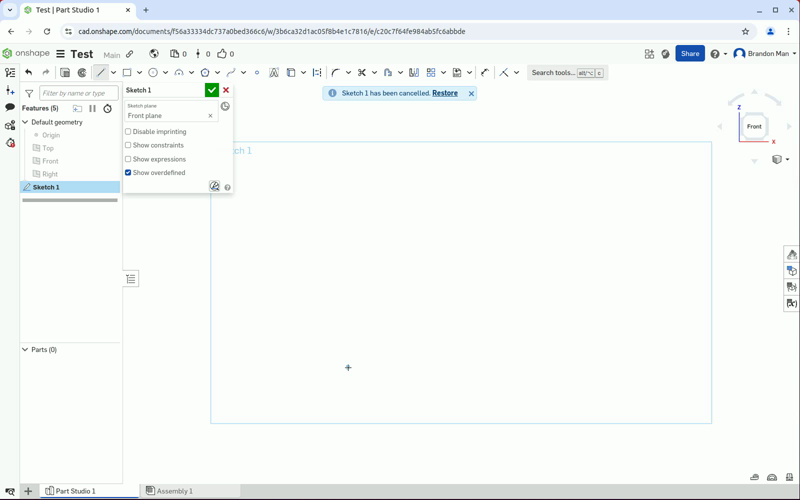
mouse_move(572, 367)
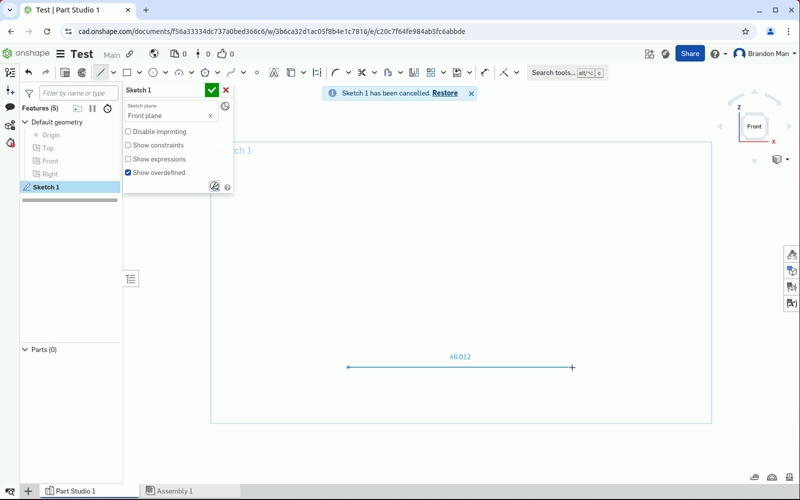
click(572, 367)
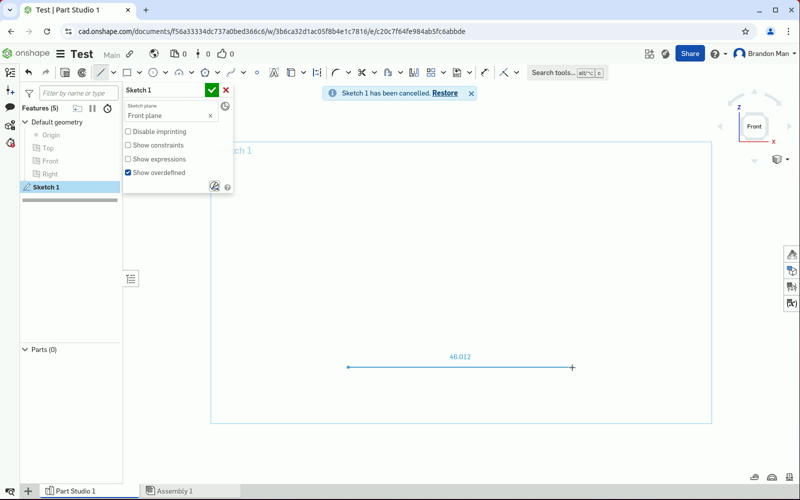
key_up(shift)
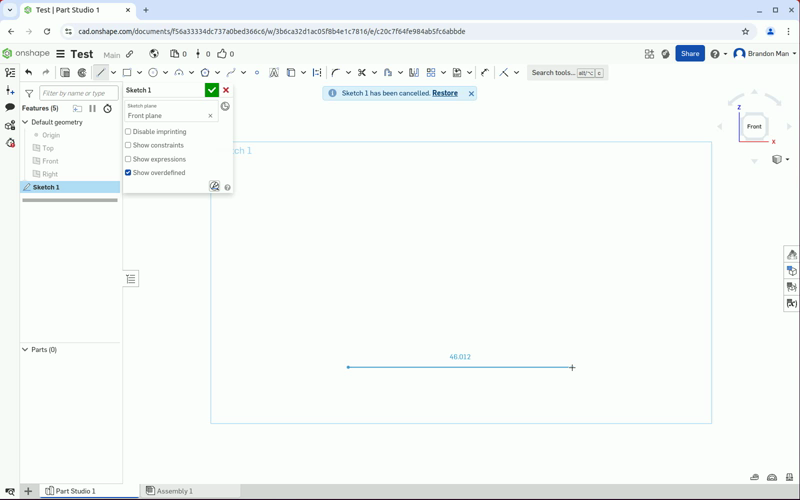
key_down(shift)
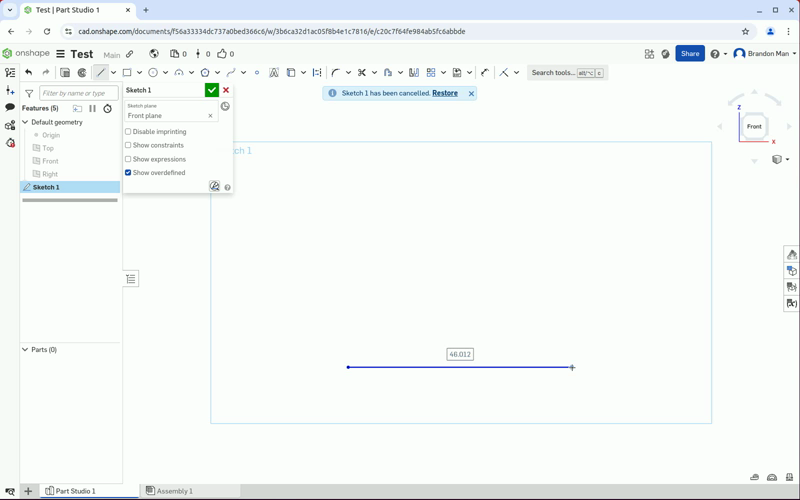
mouse_move(572, 199)
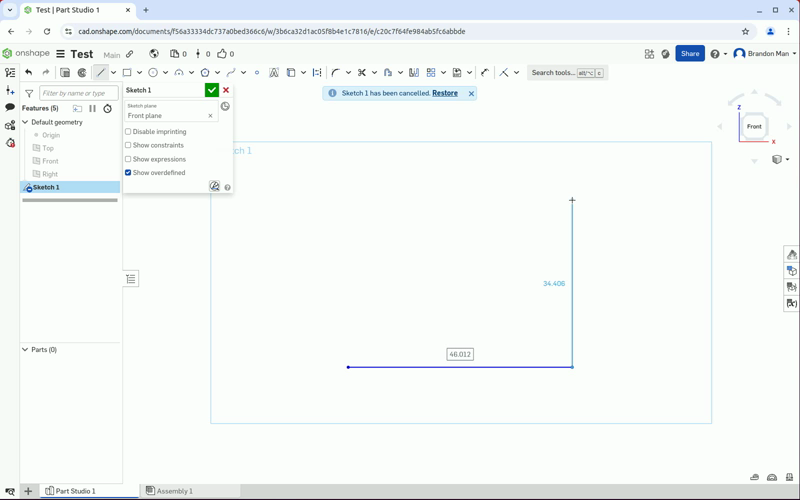
click(572, 199)
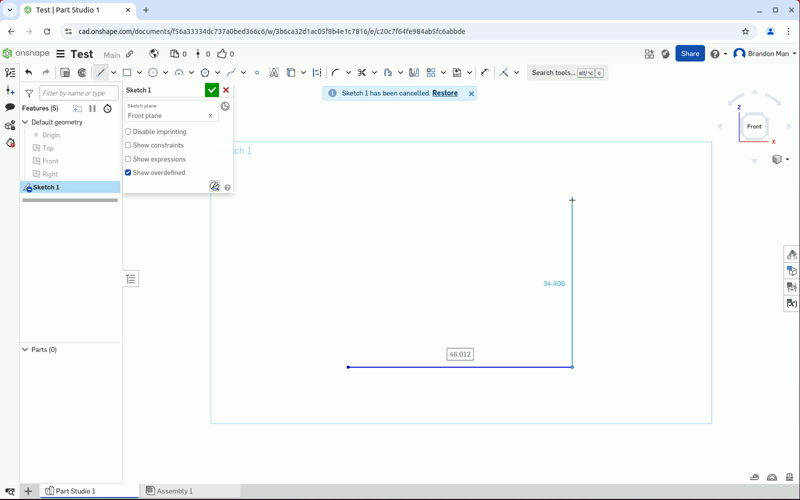
key_up(shift)
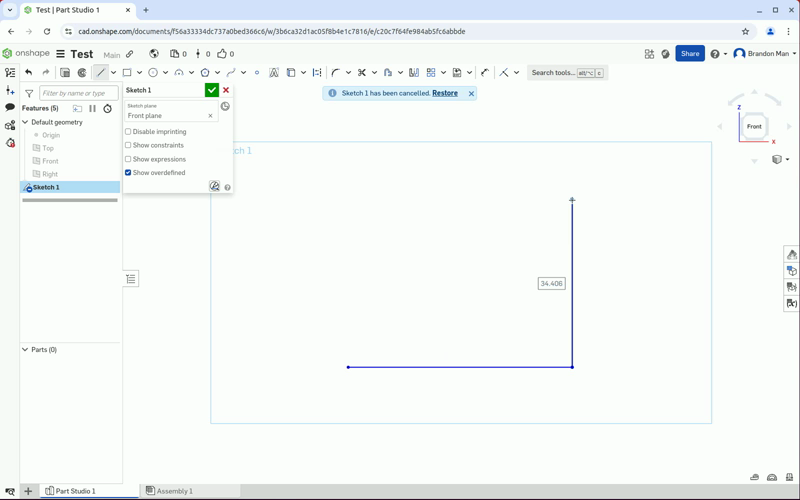
key_down(shift)
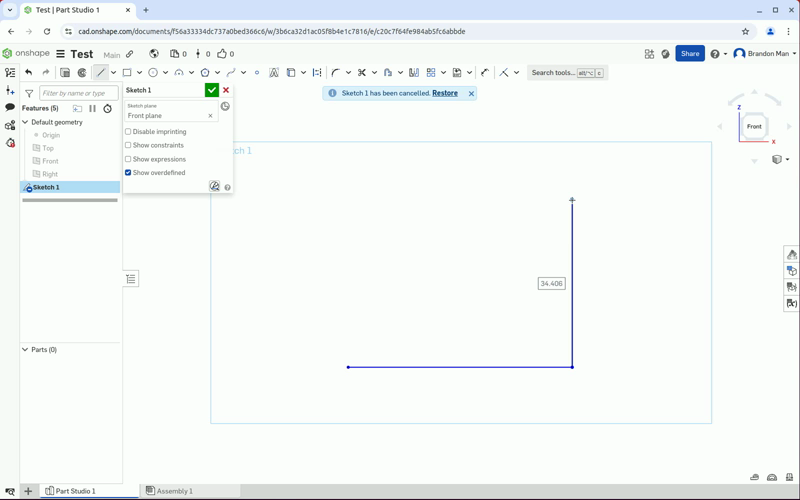
mouse_move(348, 199)
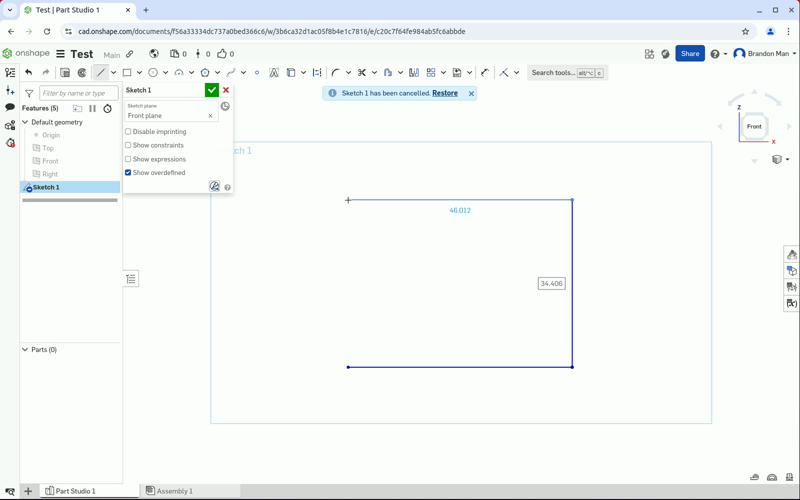
click(348, 199)
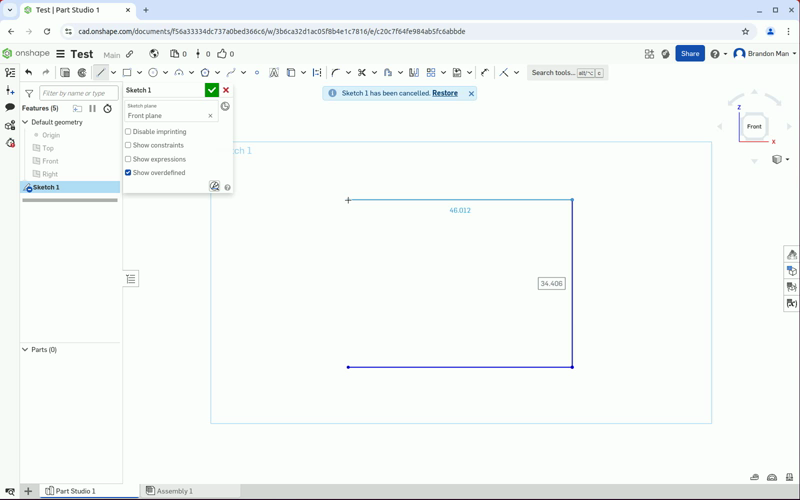
key_up(shift)
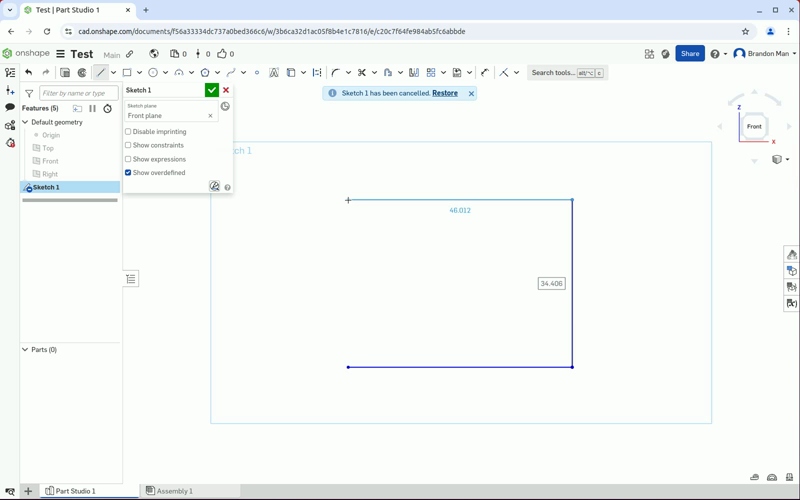
key_down(shift)
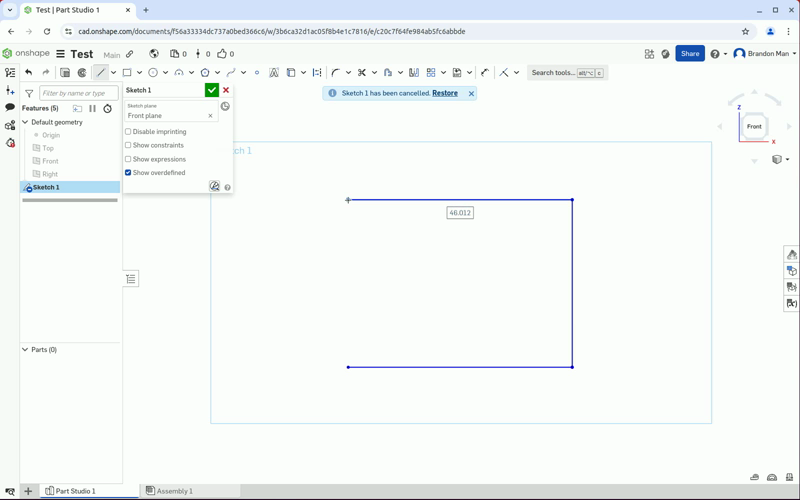
mouse_move(348, 367)
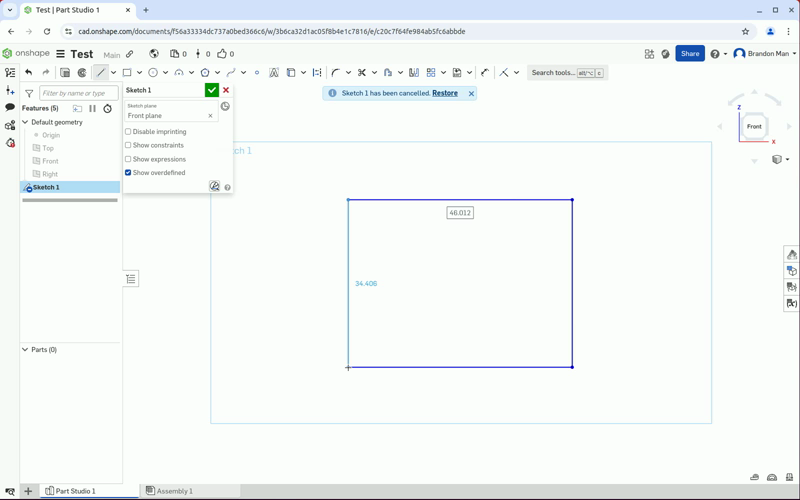
key_up(shift)
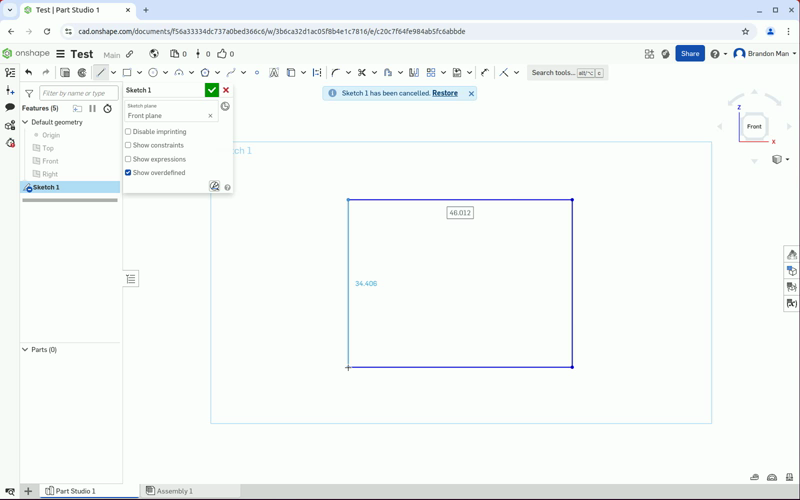
click(348, 367)
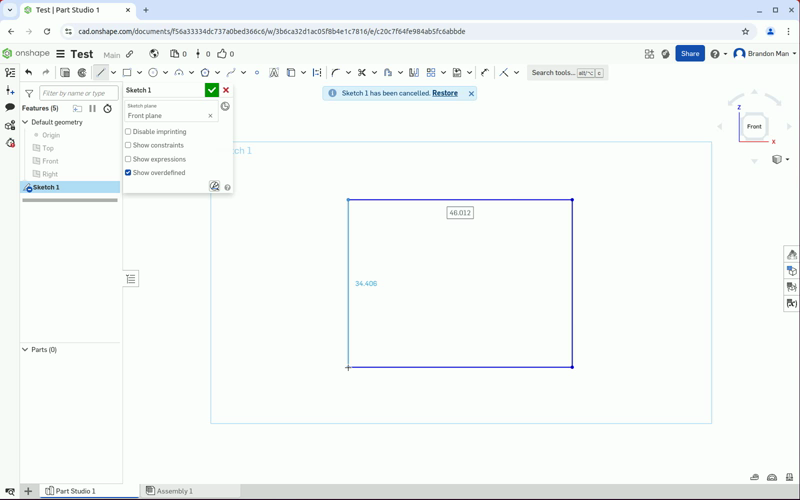
key(esc)
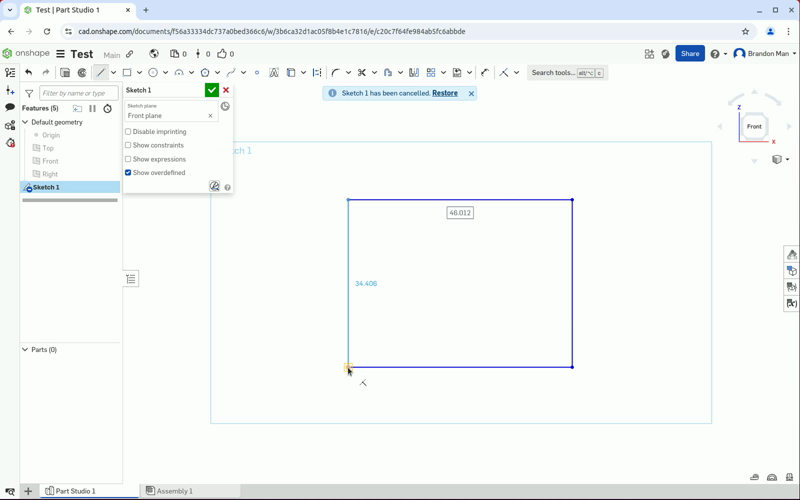
key(c)
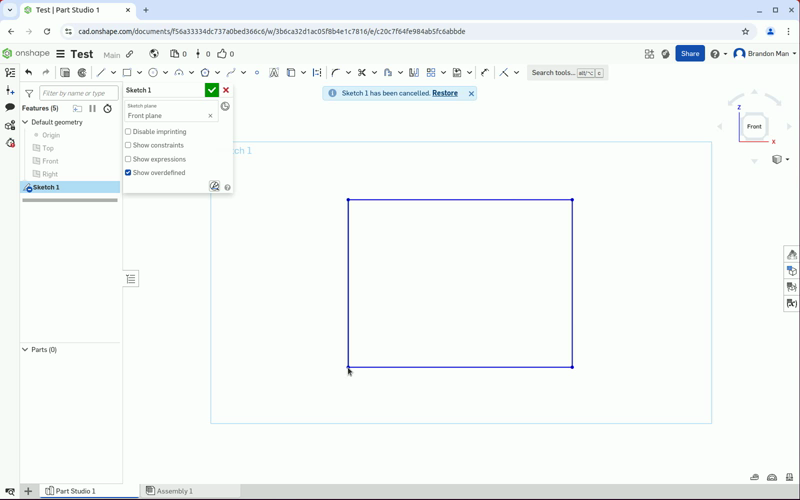
key_down(shift)
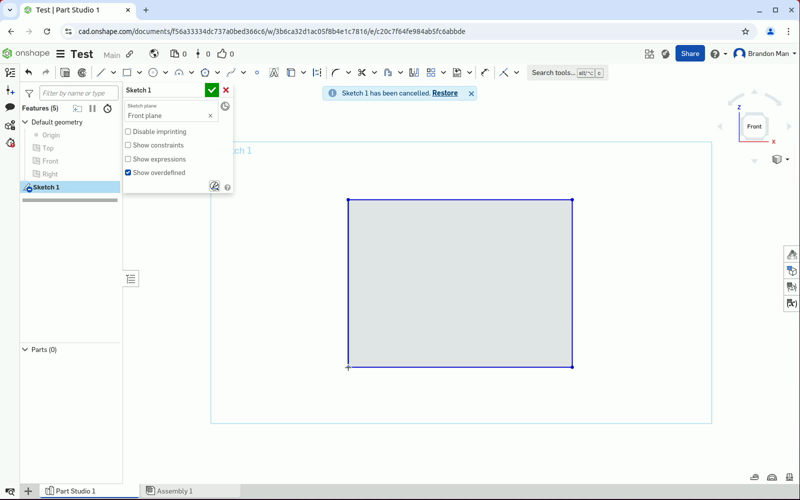
mouse_move(461, 282)
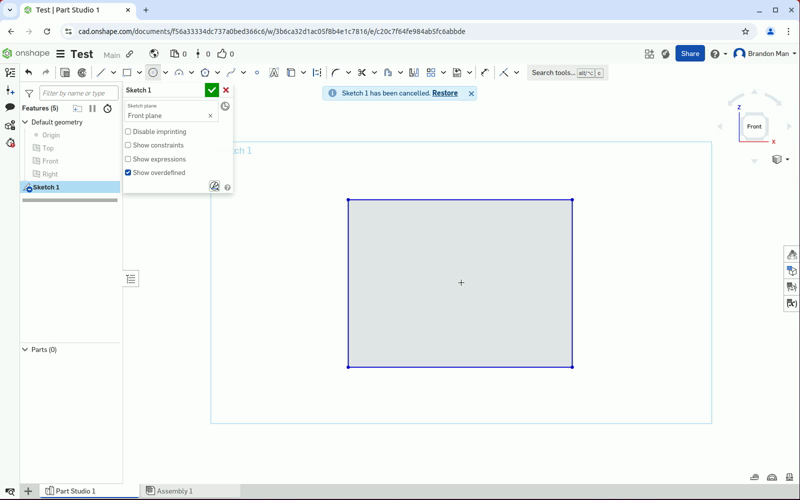
click(461, 282)
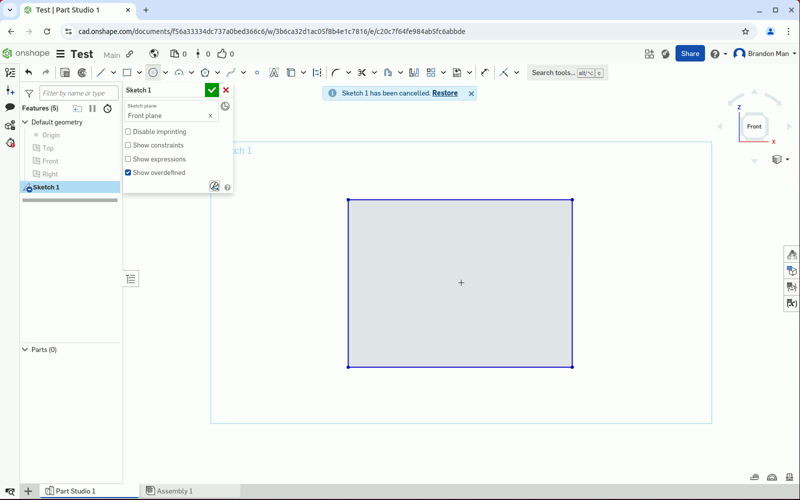
key_up(shift)
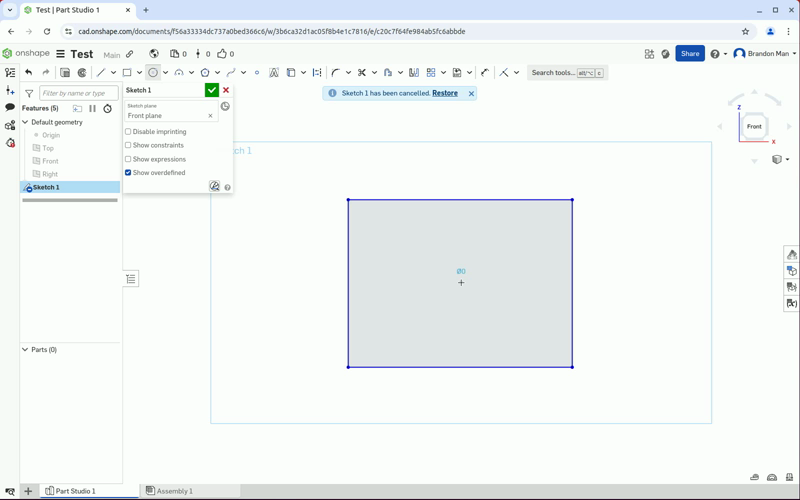
mouse_move(489, 282)
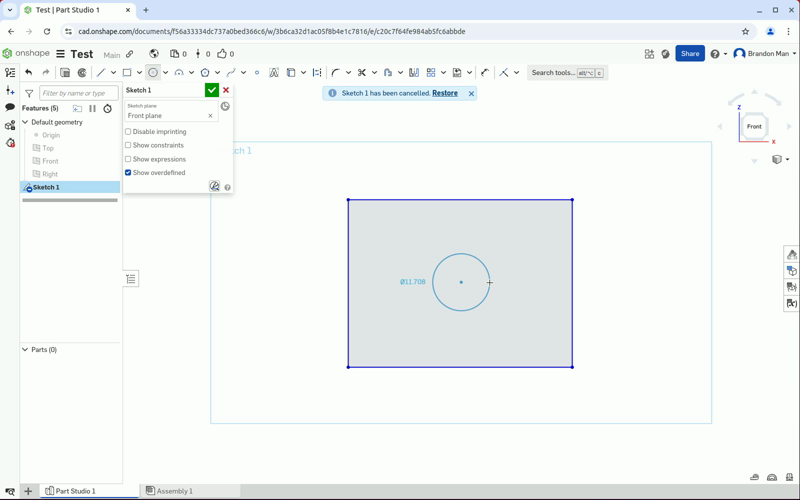
click(489, 282)
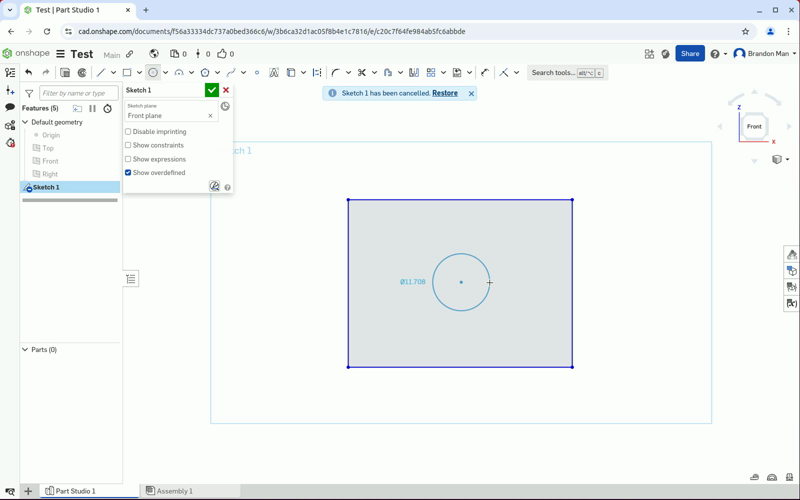
key(esc)
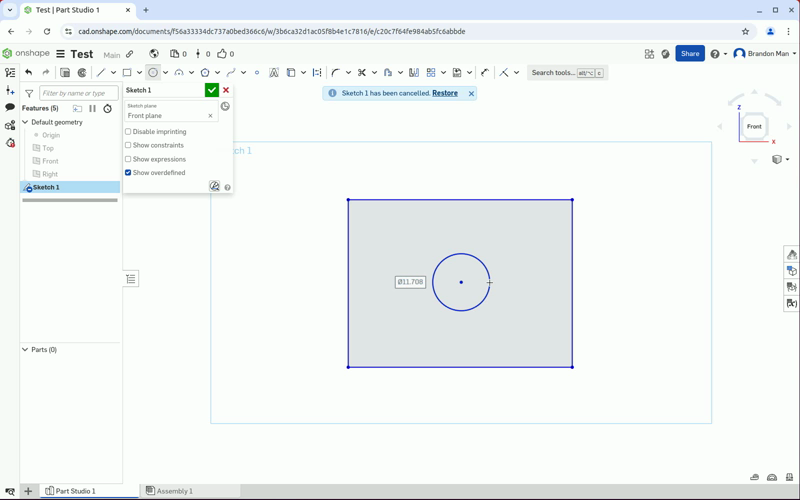
mouse_move(398, 270)
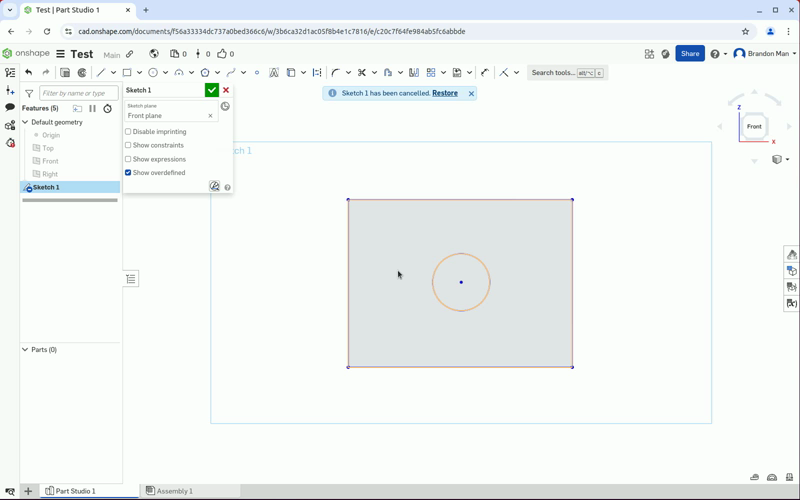
click(398, 270)
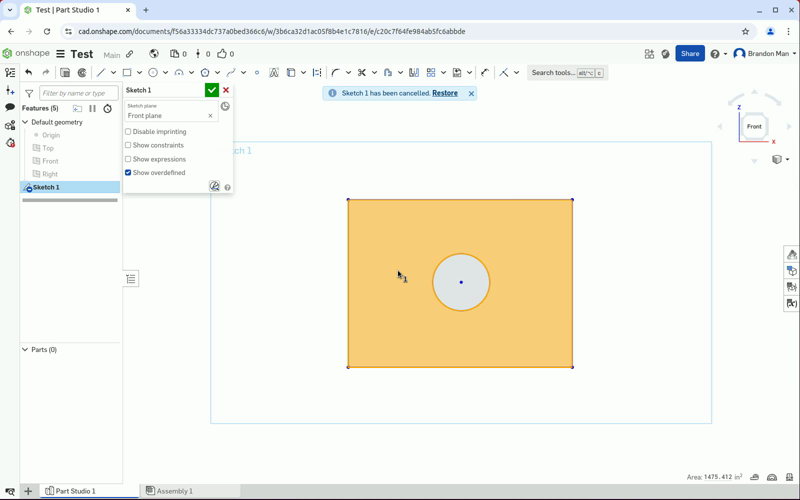
mouse_move(73, 352)
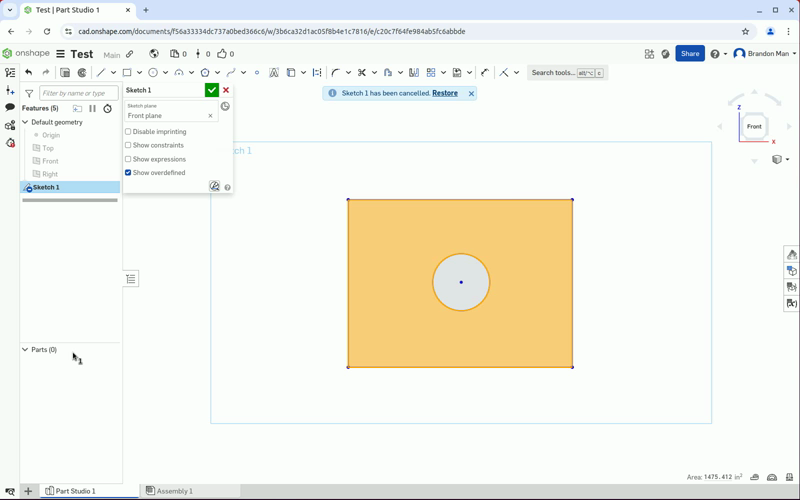
key(shift+y)
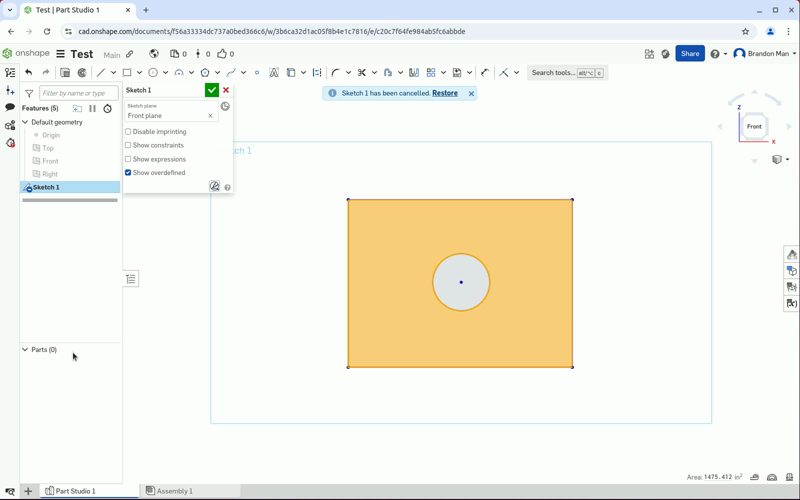
key(shift+e)
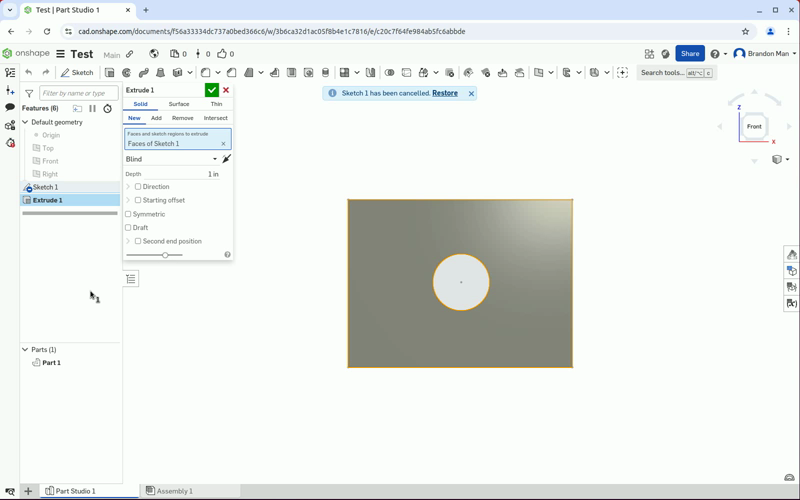
mouse_move(143, 106)
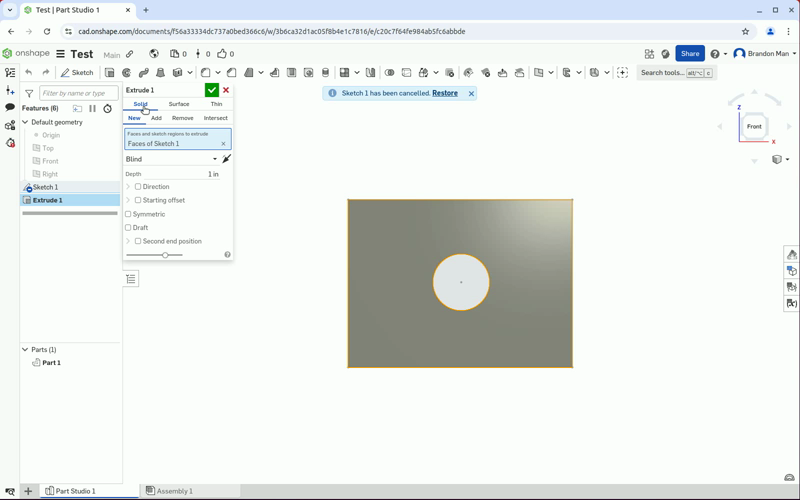
click(143, 106)
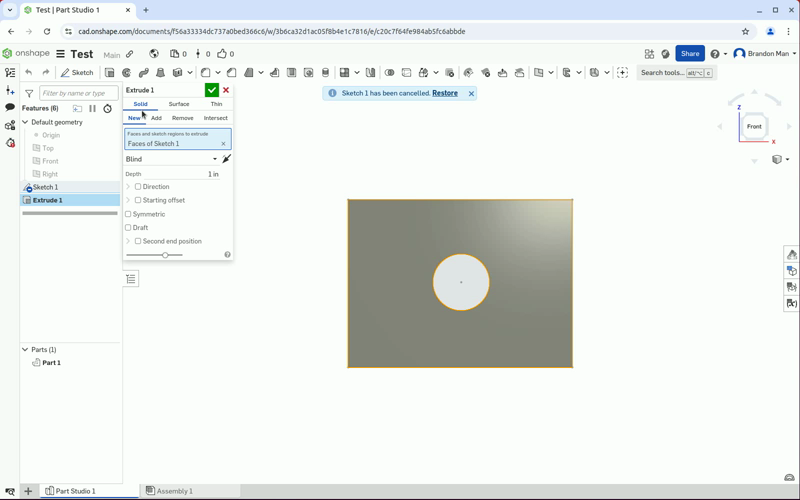
mouse_move(137, 120)
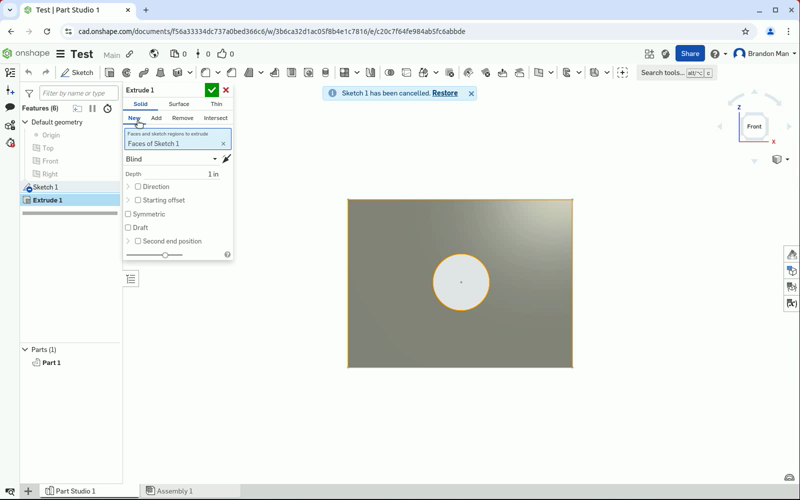
click(137, 120)
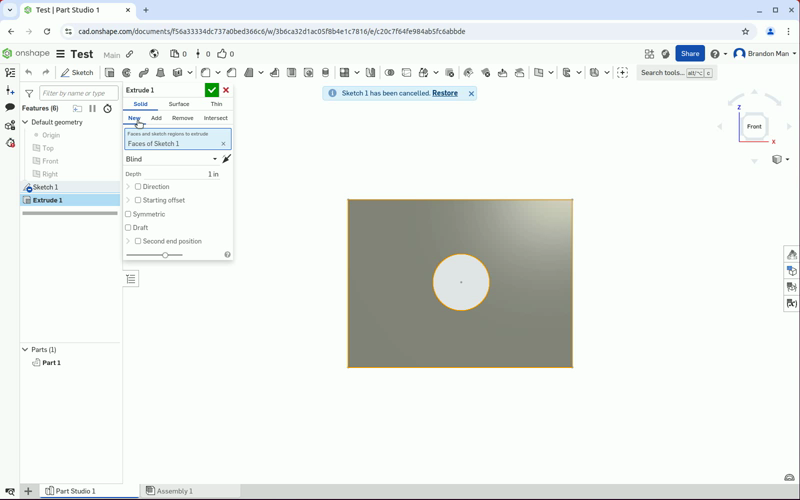
key(tab, 4)
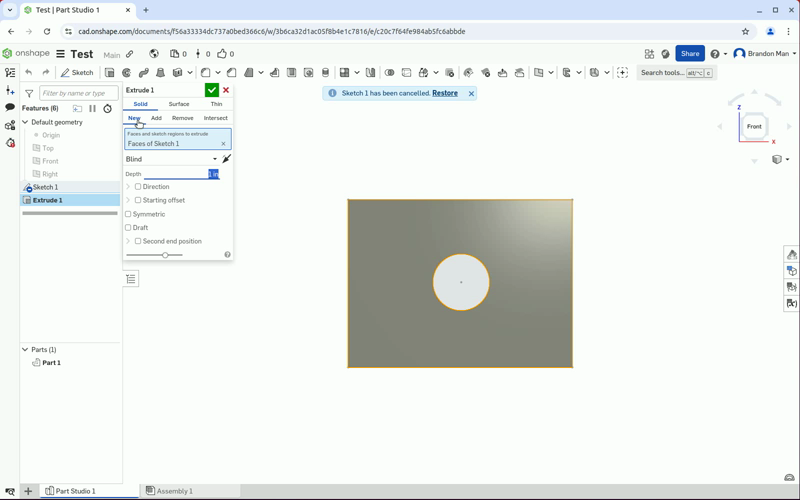
text(23.108)
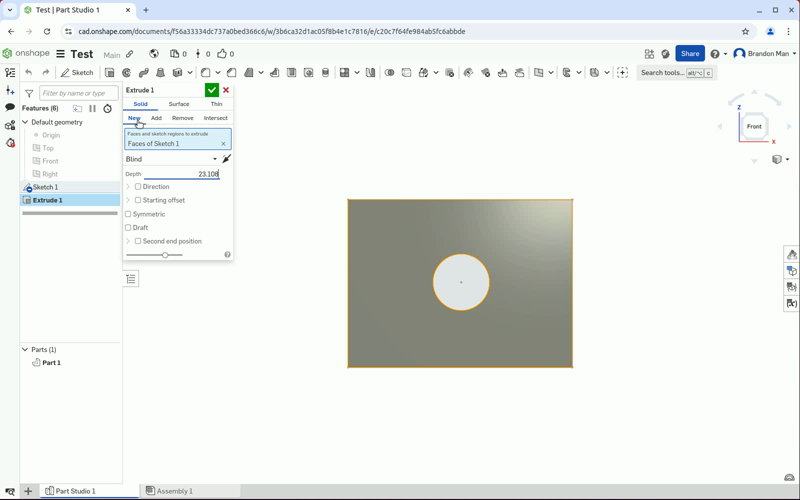
key(tab, 3)
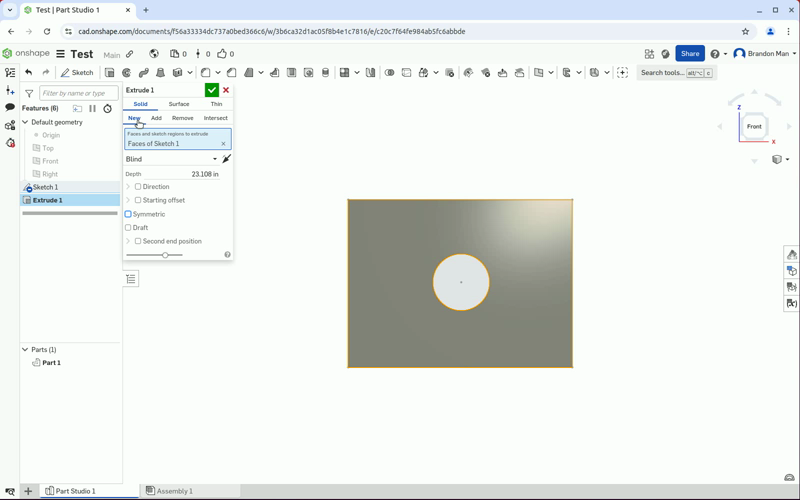
key(space)
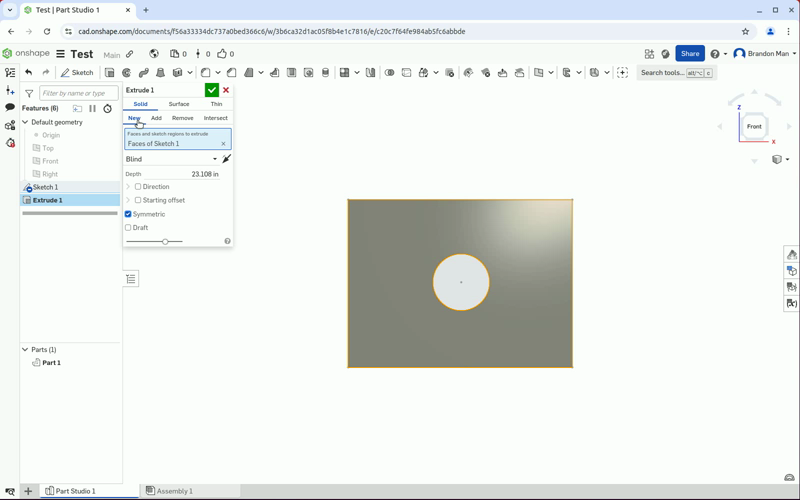
key(enter)
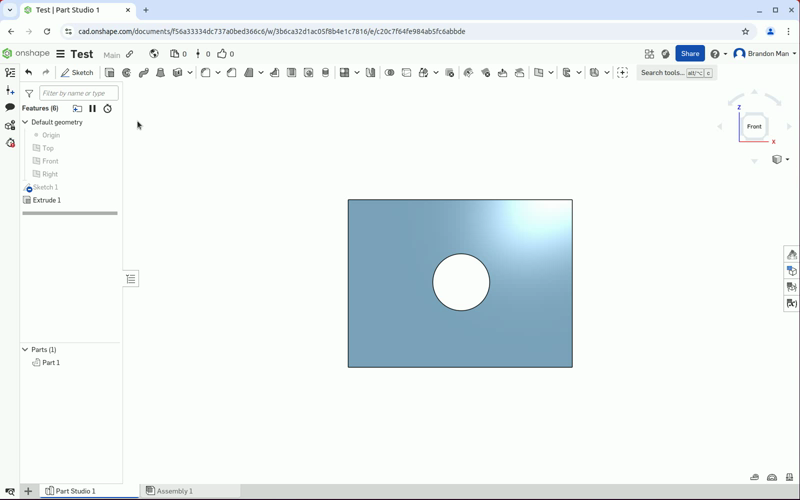
key(shift+h)
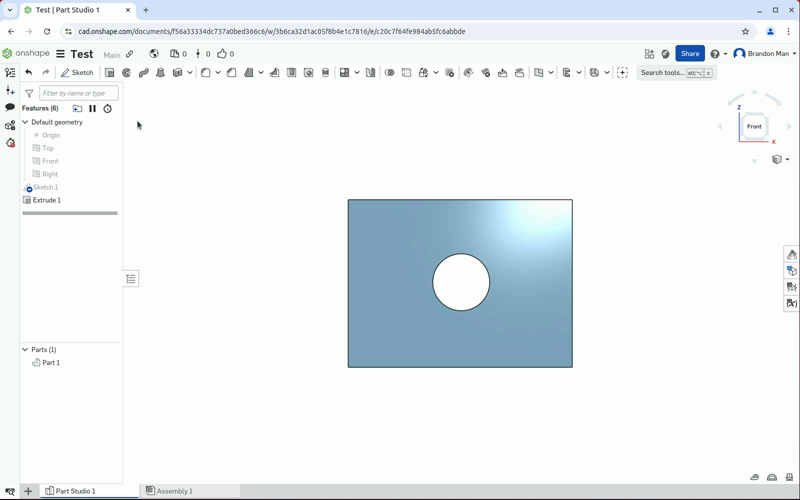
key(shift+h)
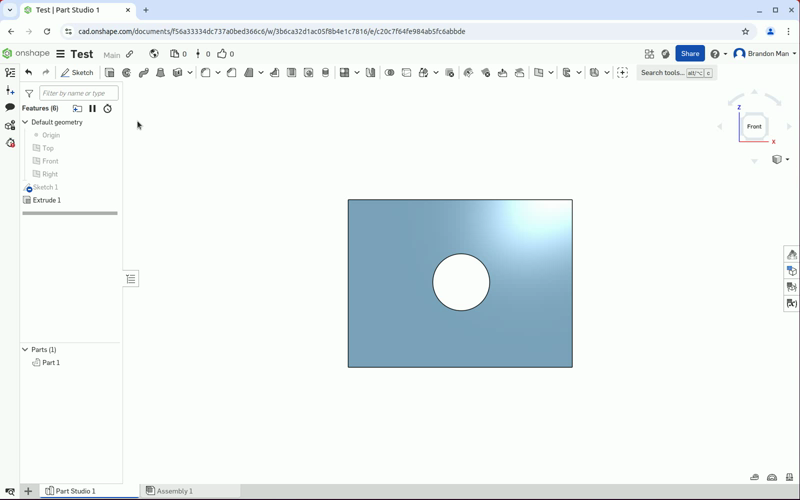
mouse_move(73, 189)
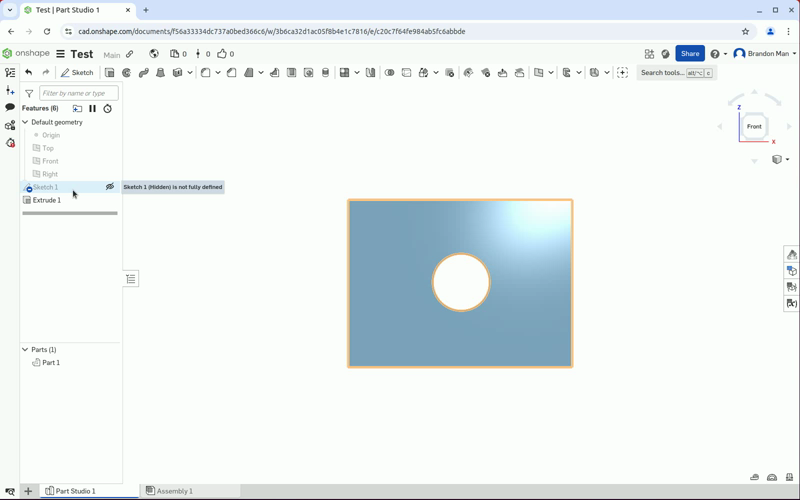
click(73, 189)
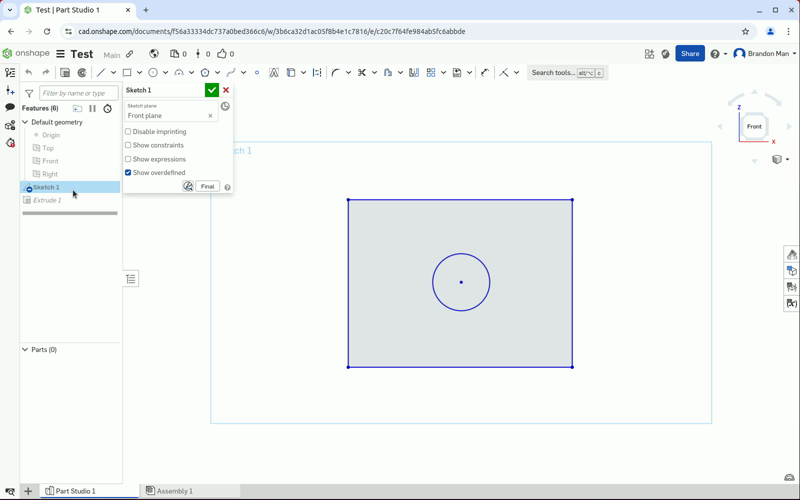
mouse_move(229, 92)
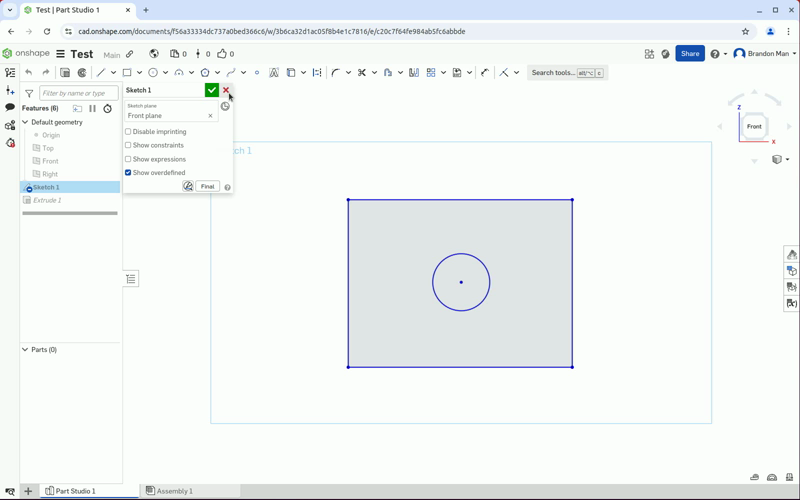
click(229, 92)
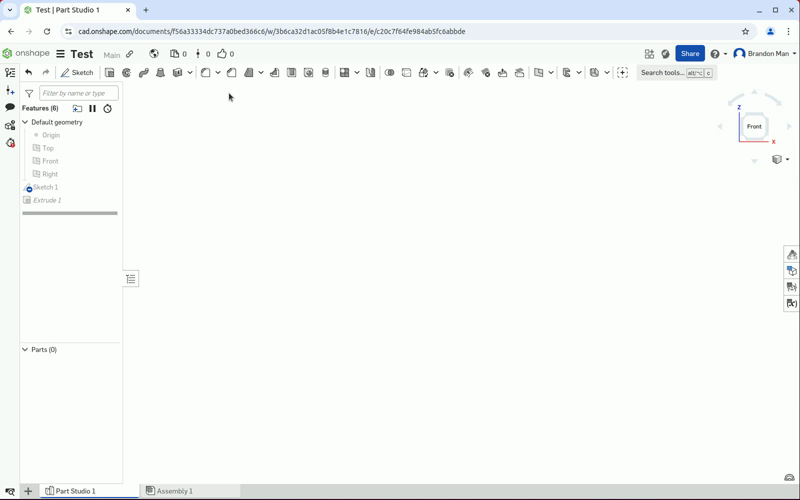
mouse_move(73, 352)
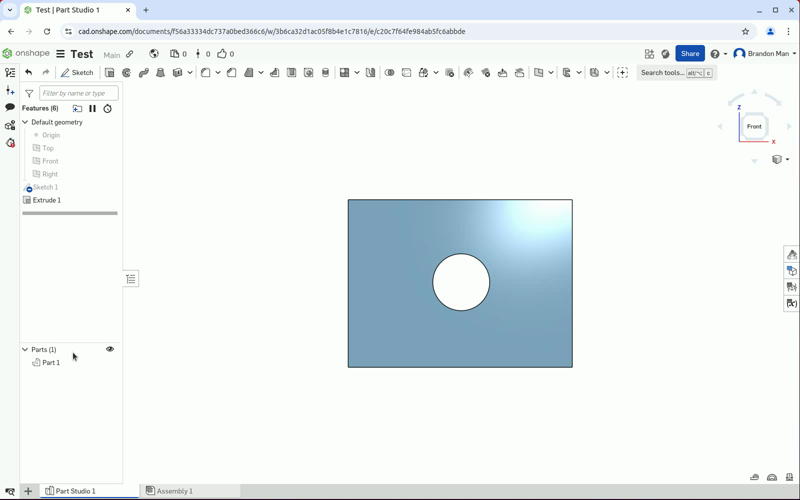
key(y)
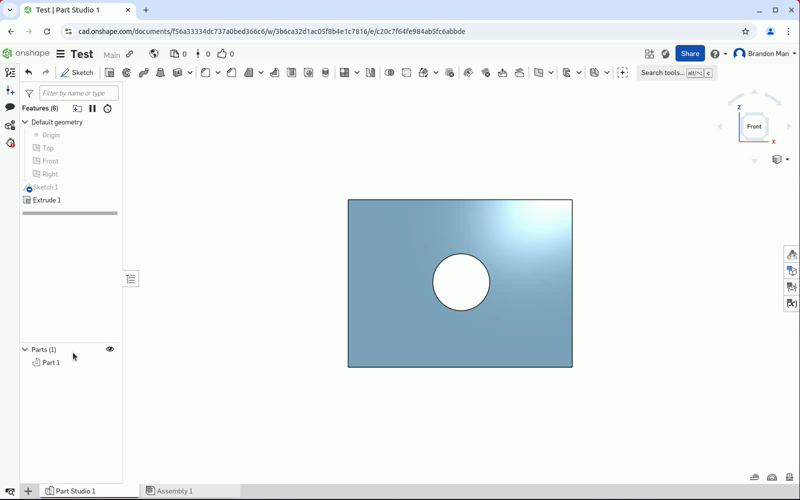
key(shift+p)
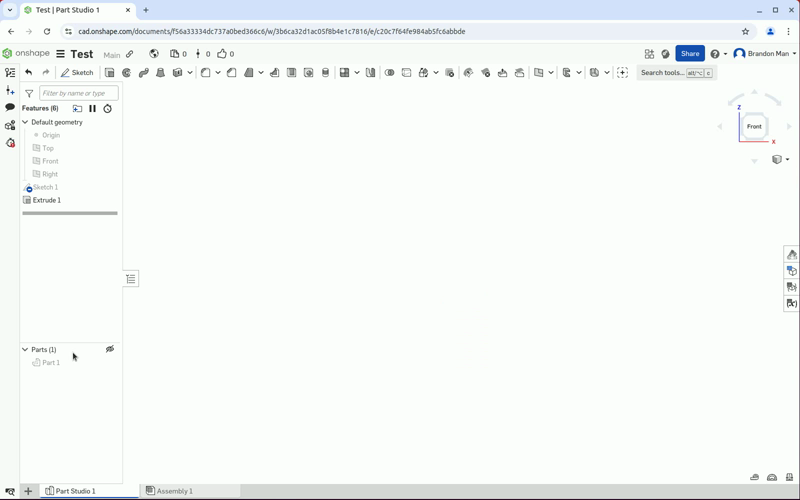
key(space)
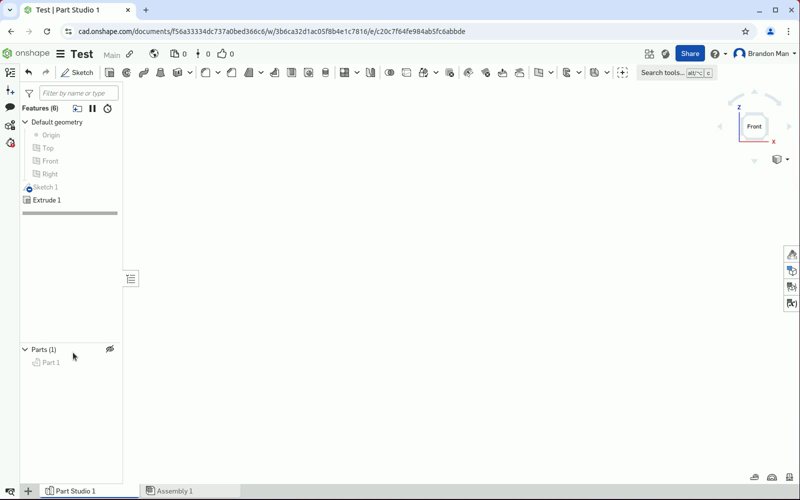
key_down(shift)
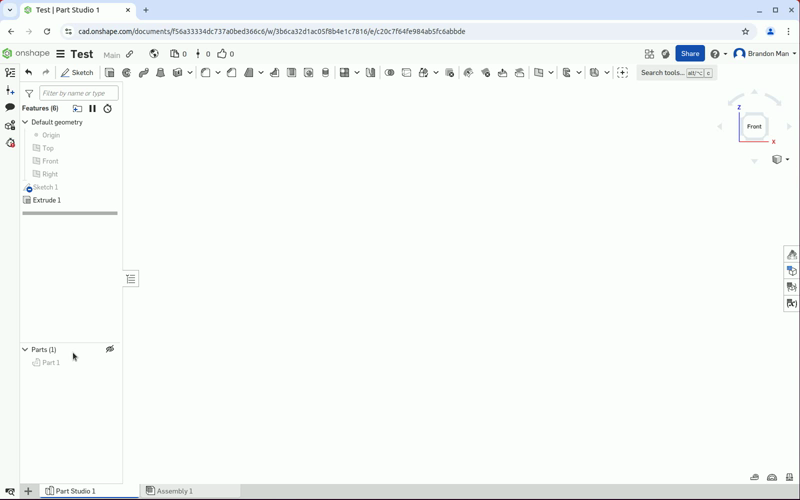
key(down)
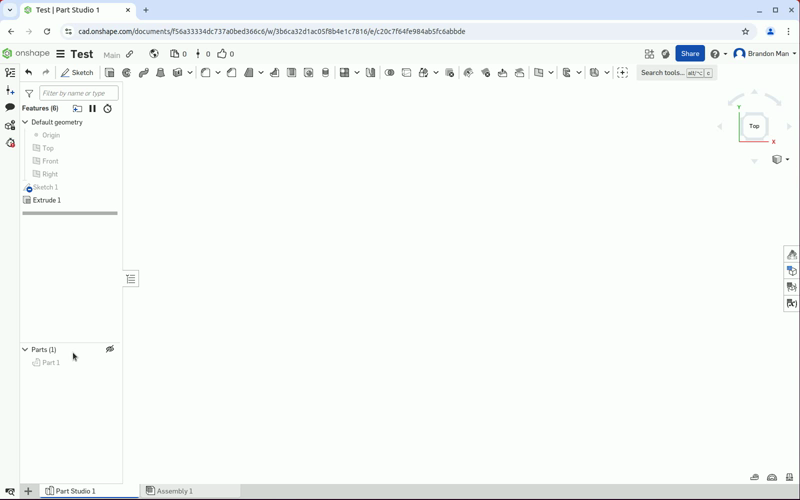
key_up(shift)
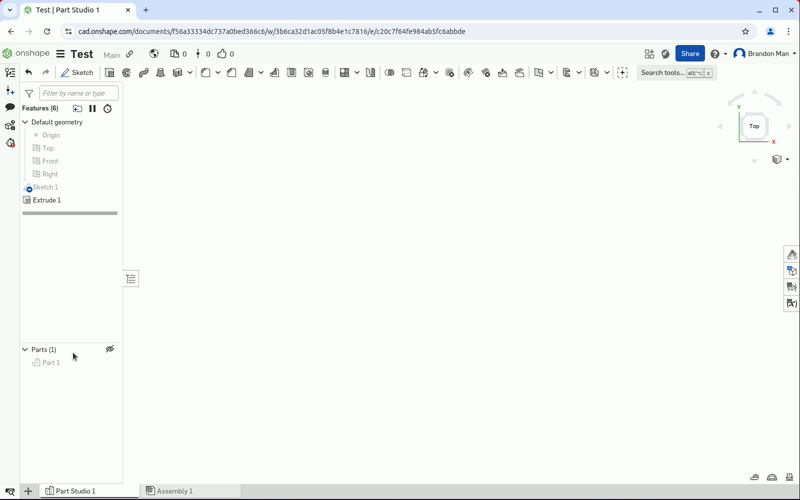
mouse_move(73, 352)
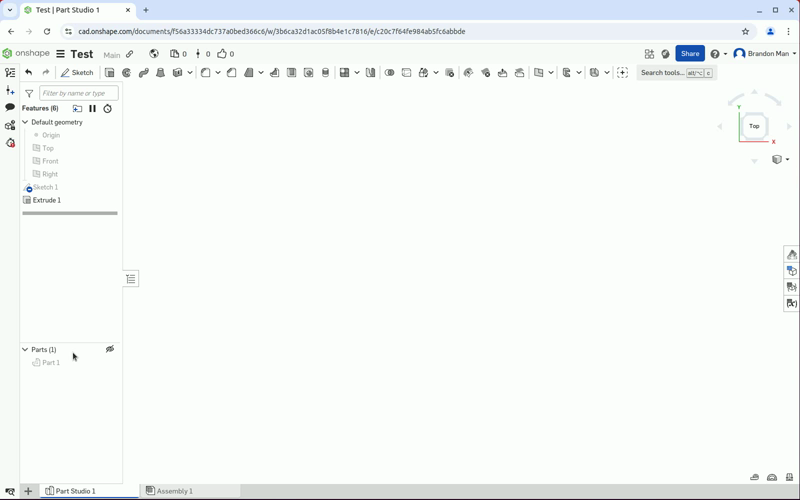
key(shift+y)
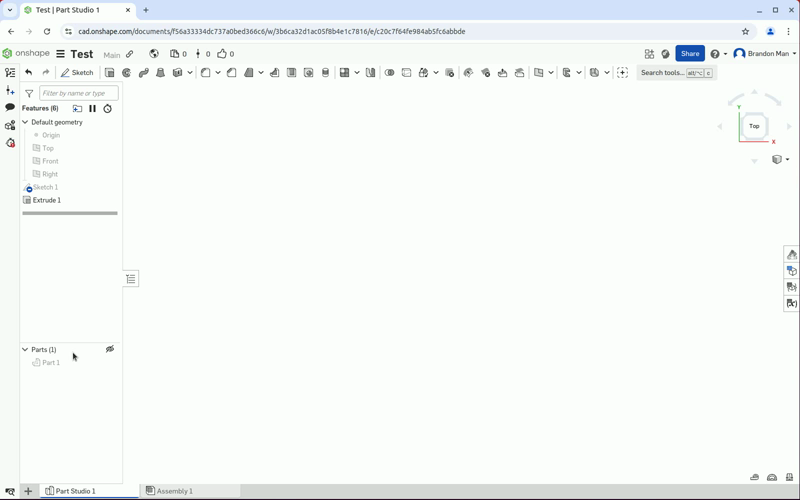
key(shift+s)
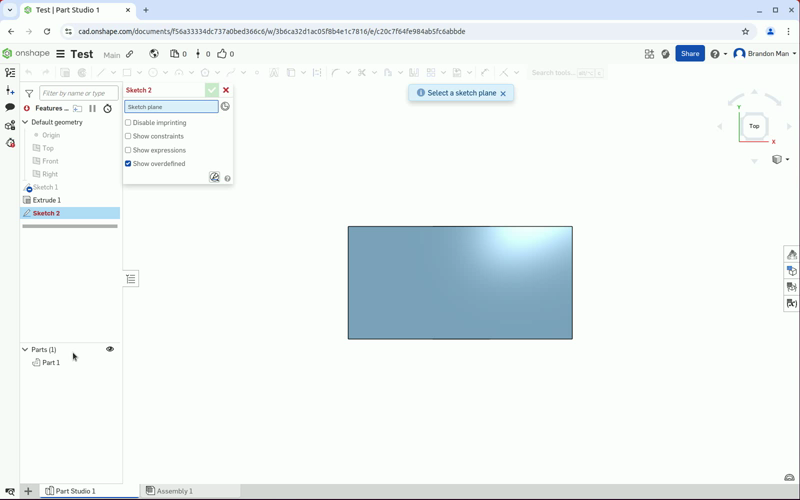
mouse_move(73, 150)
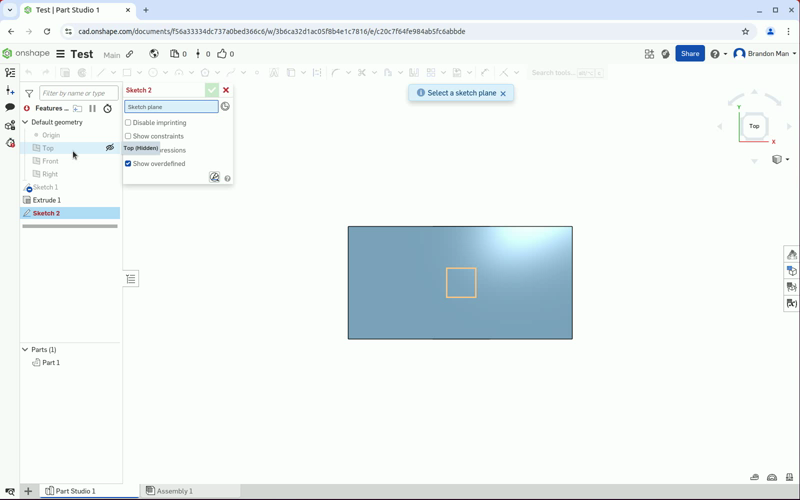
click(73, 150)
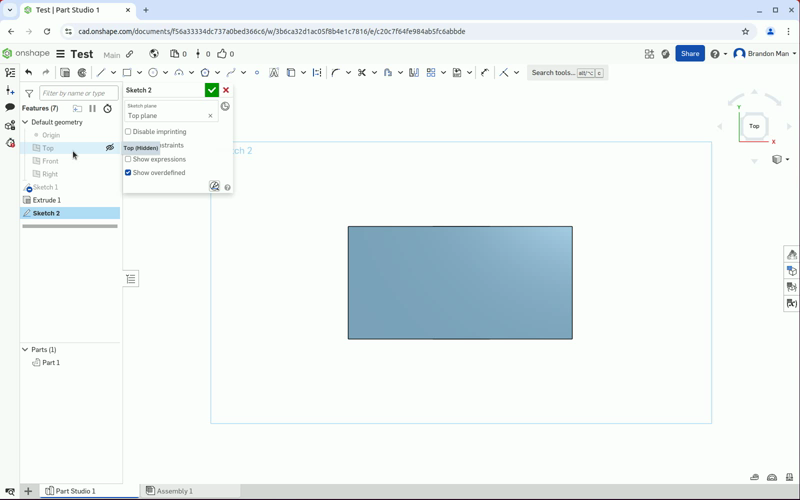
mouse_move(73, 352)
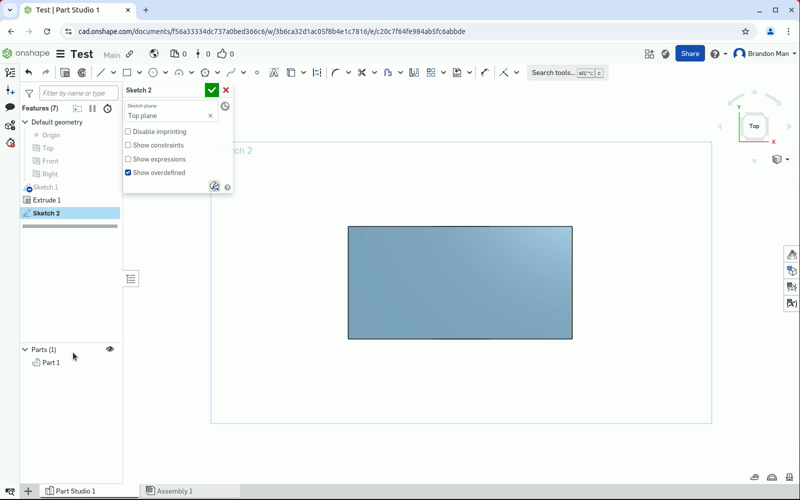
key(y)
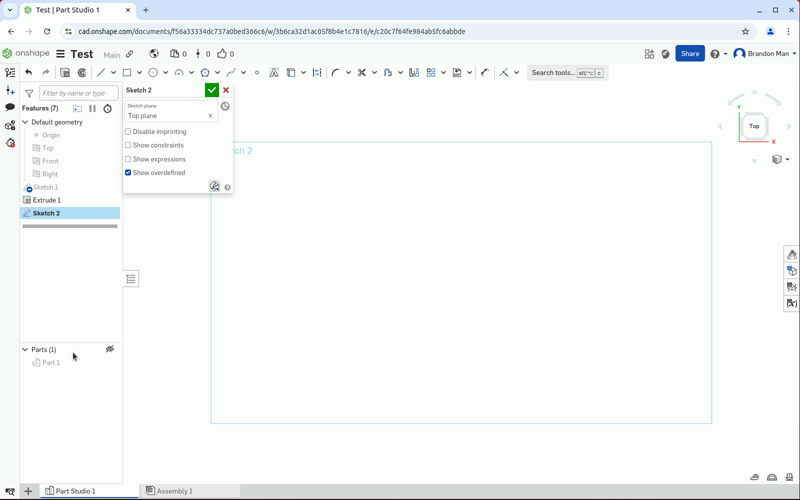
key(c)
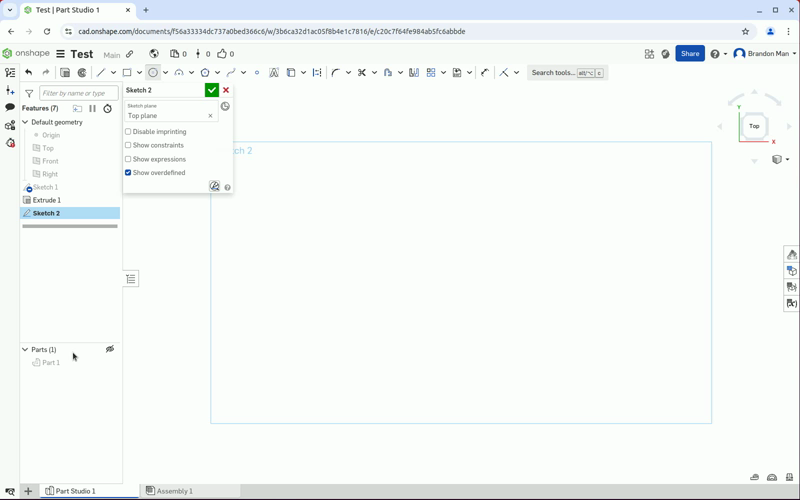
key_down(shift)
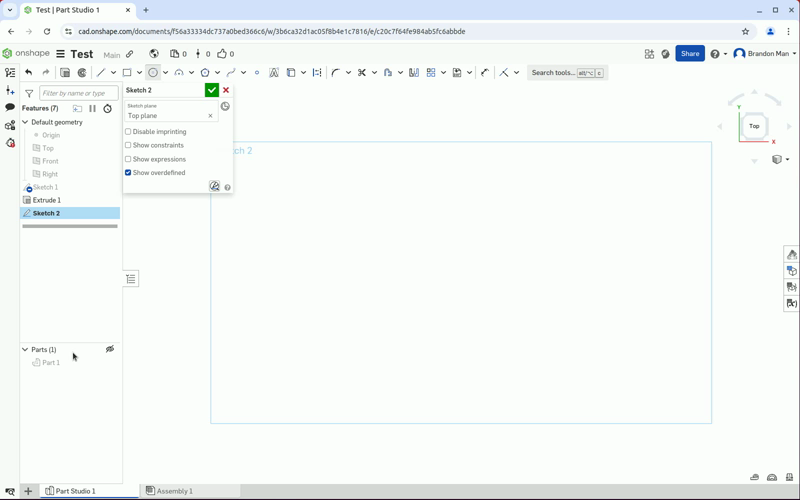
mouse_move(461, 282)
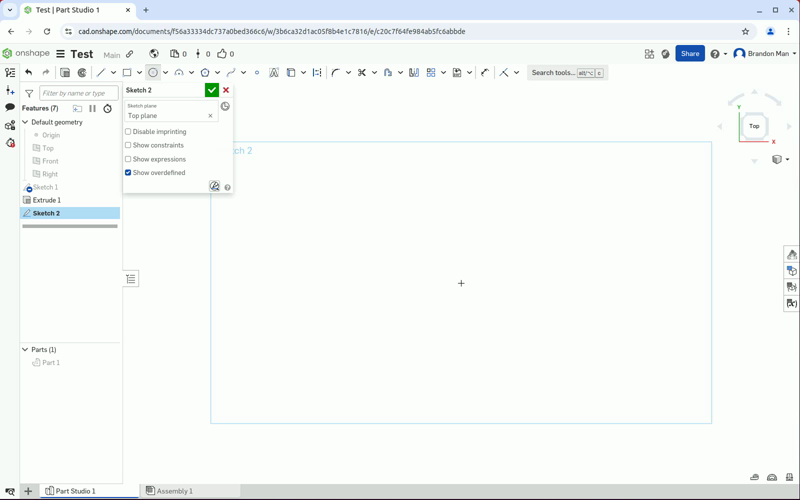
click(461, 282)
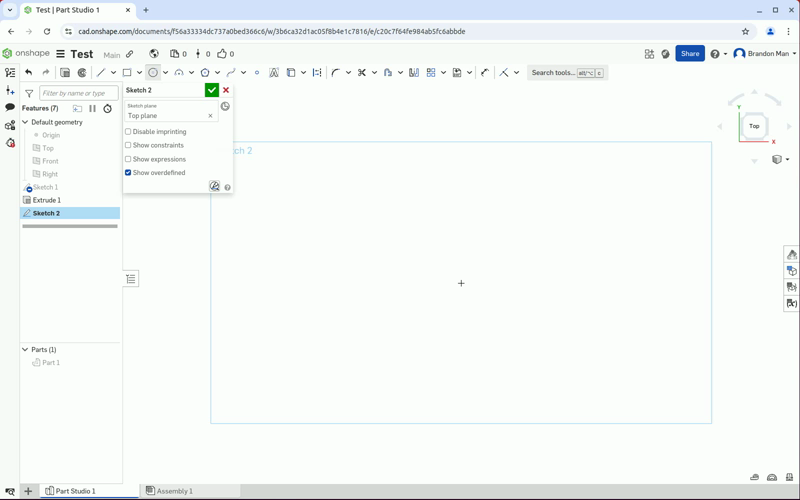
key_up(shift)
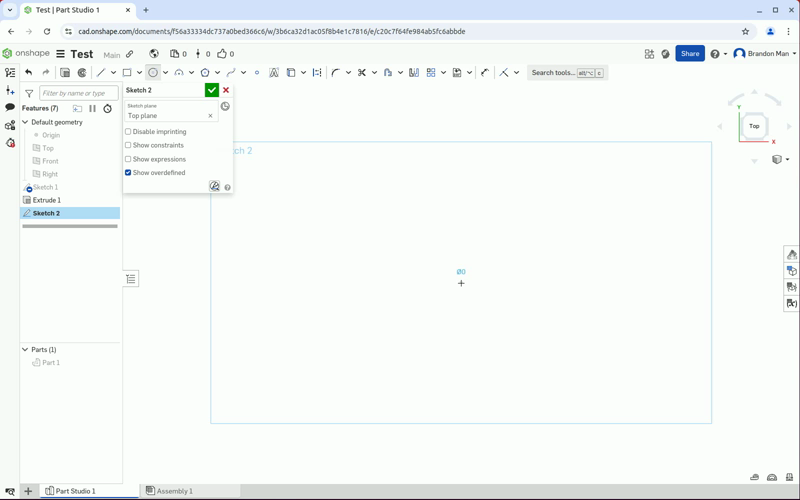
mouse_move(476, 282)
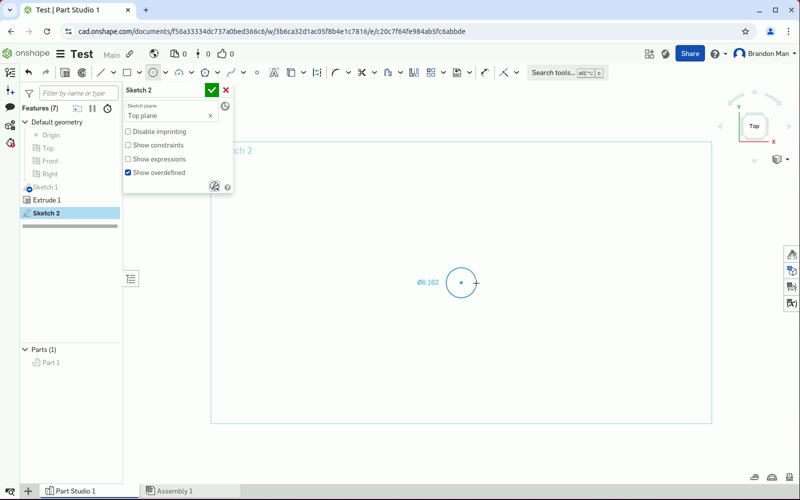
click(476, 282)
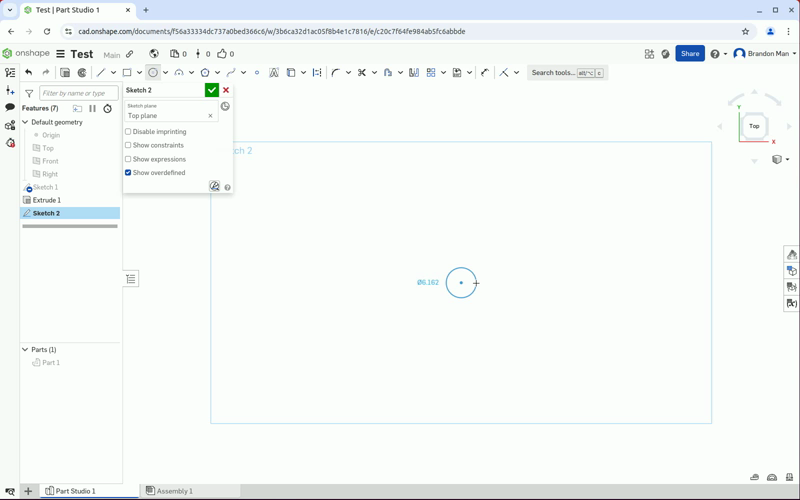
key(esc)
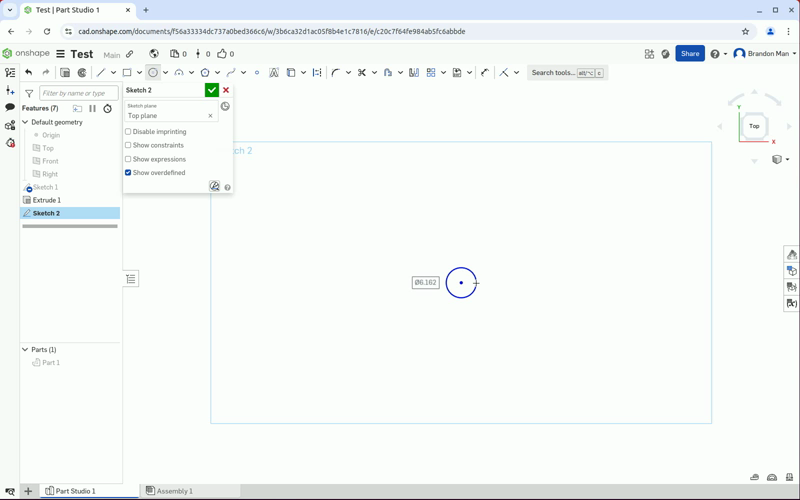
mouse_move(465, 295)
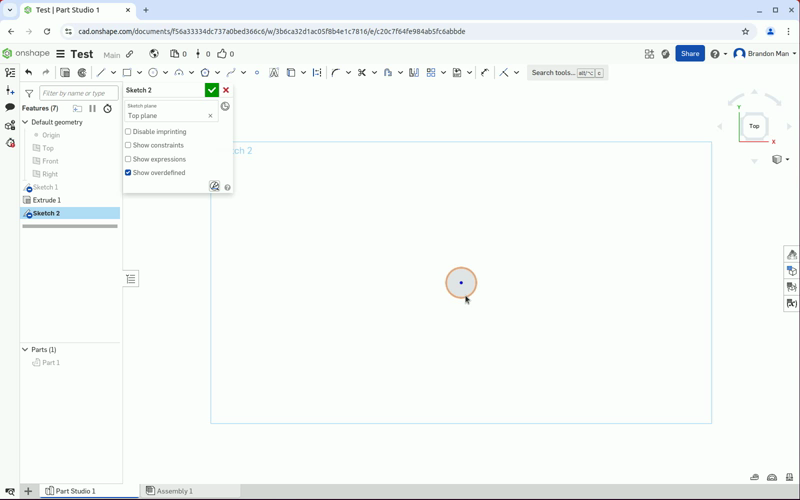
scroll(6)
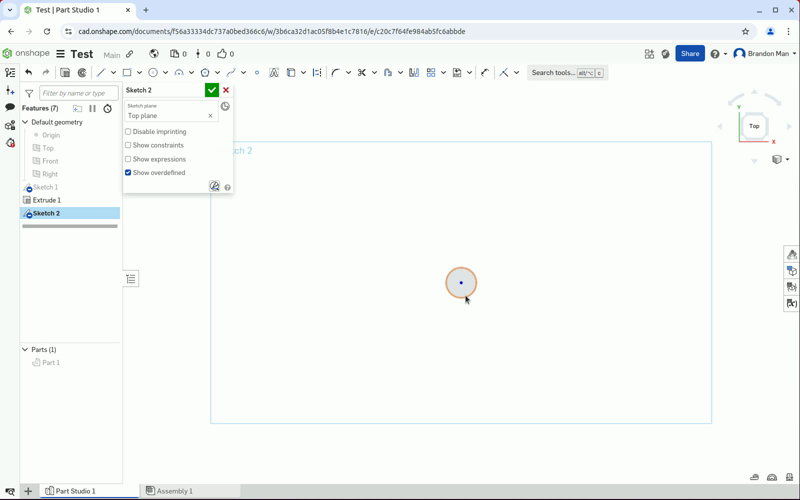
scroll(6)
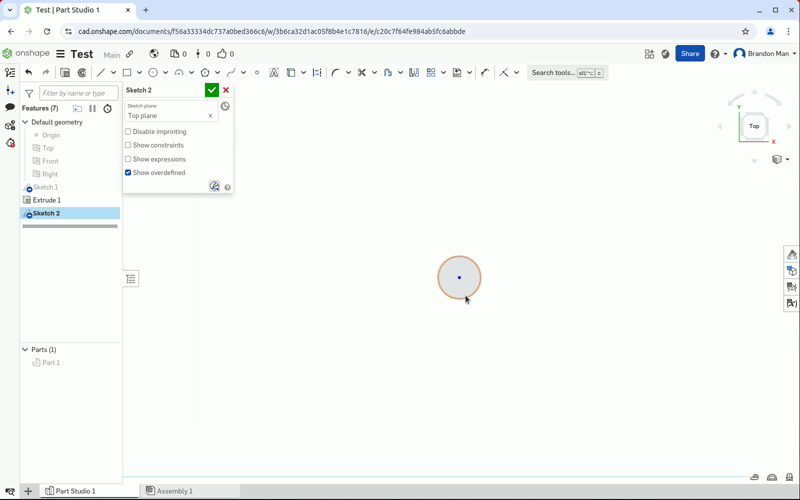
scroll(6)
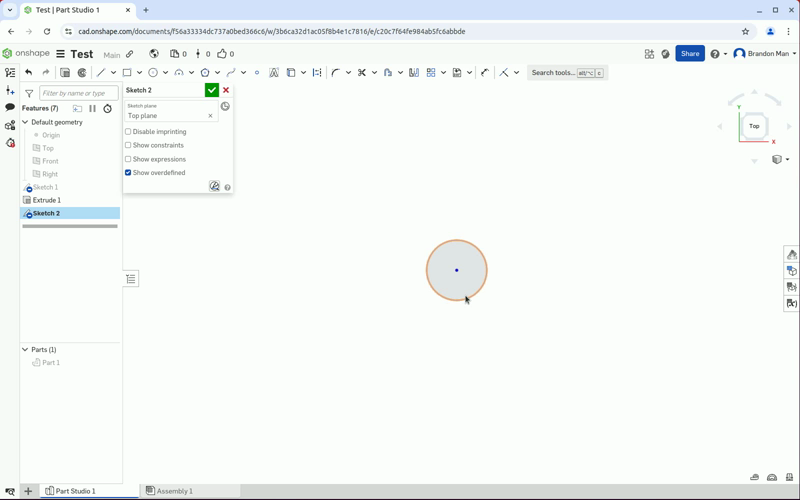
scroll(6)
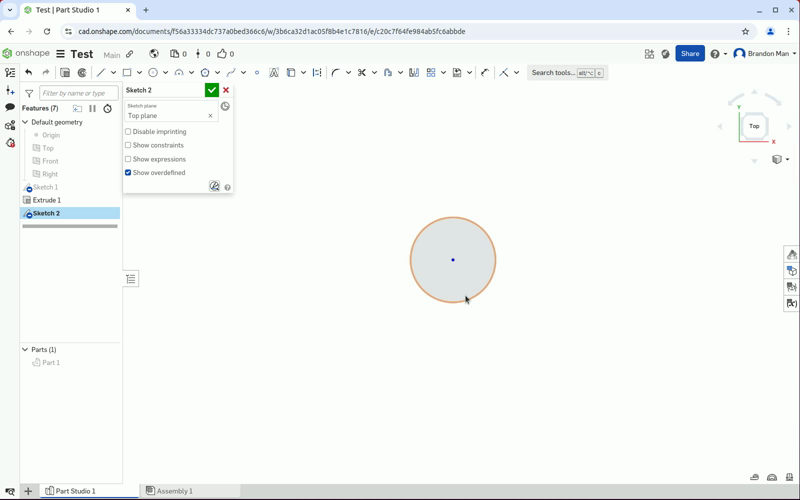
scroll(6)
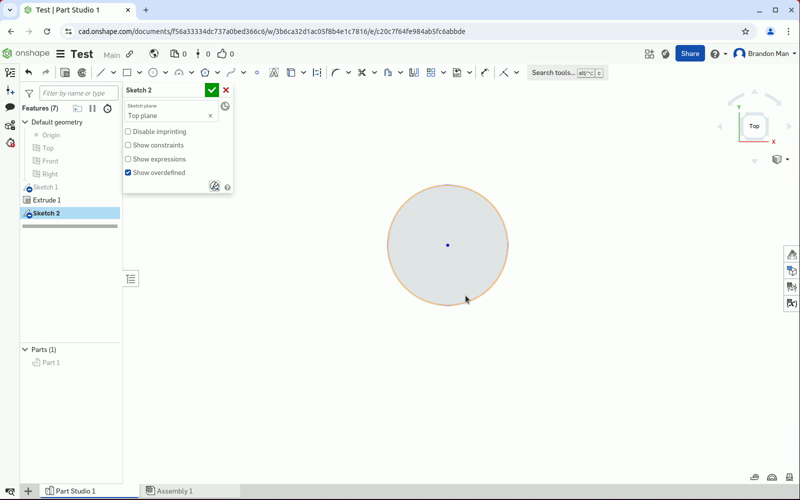
scroll(6)
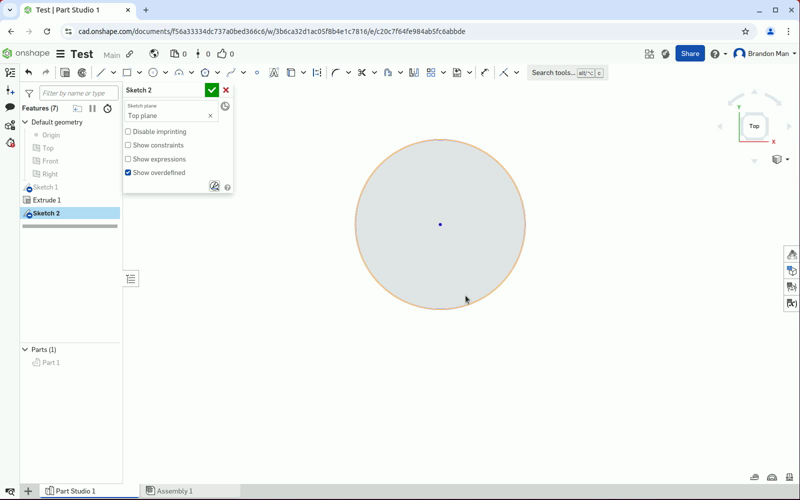
scroll(6)
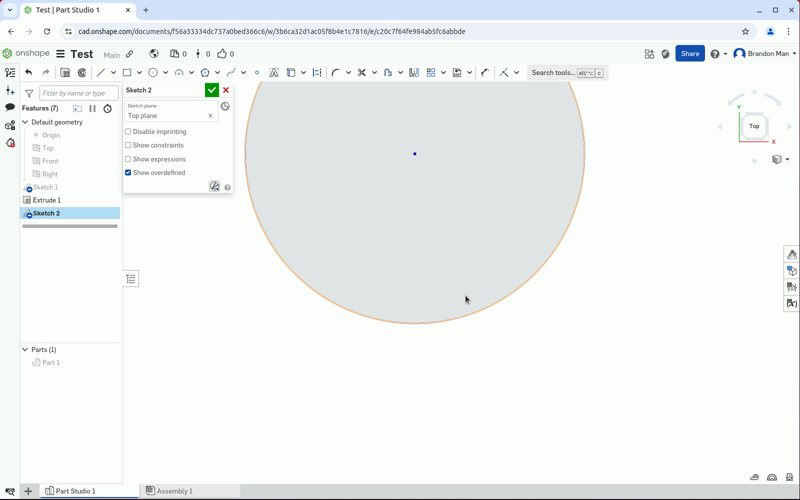
click(465, 295)
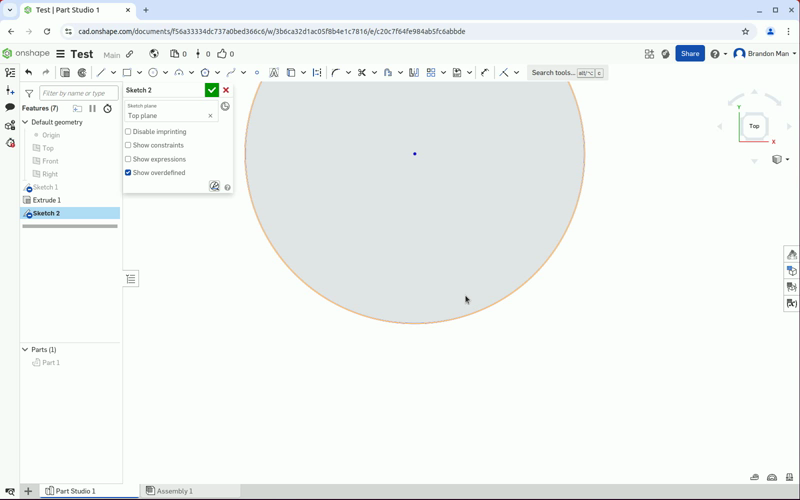
scroll(-6)
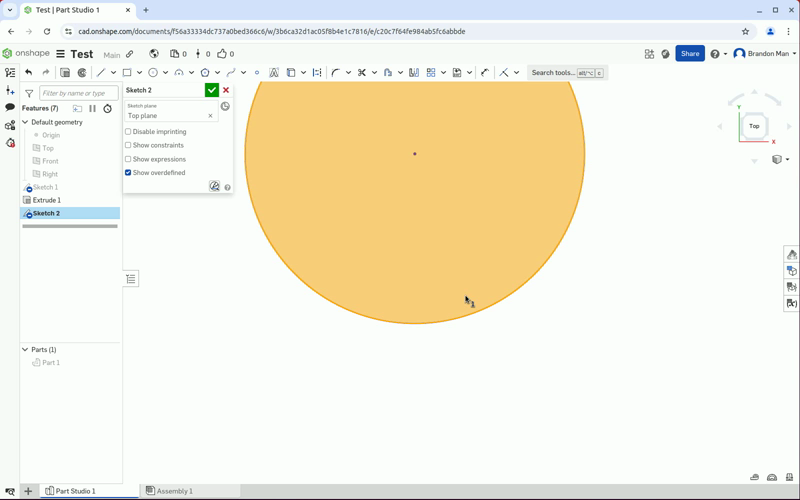
scroll(-6)
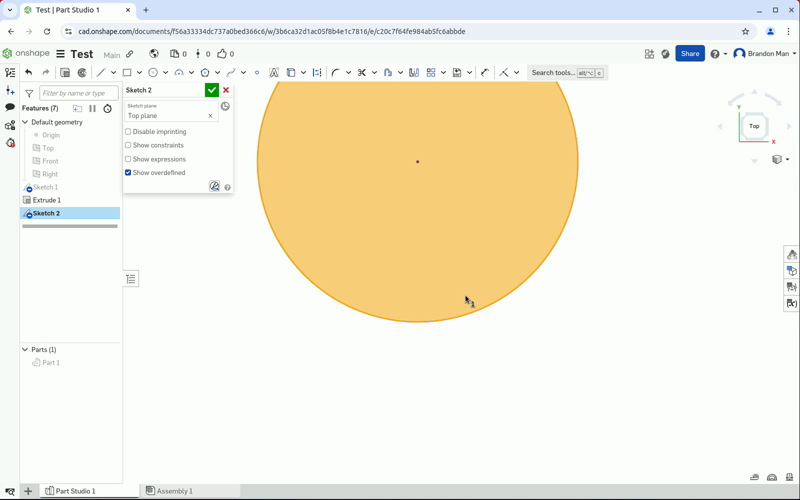
scroll(-6)
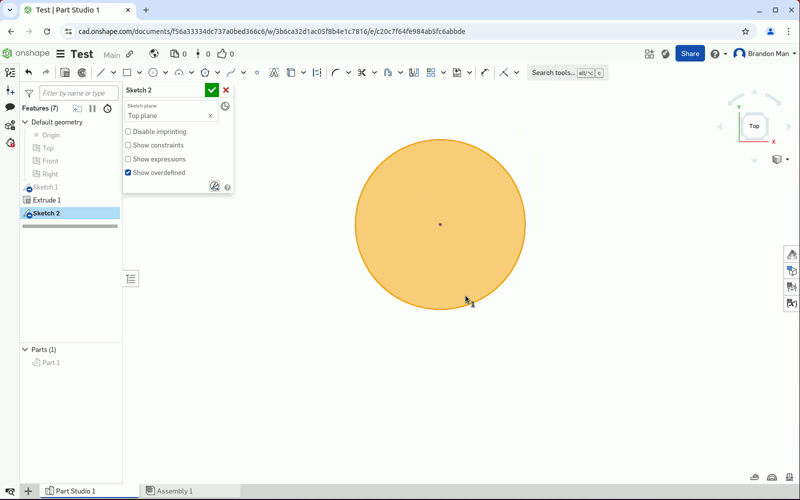
scroll(-6)
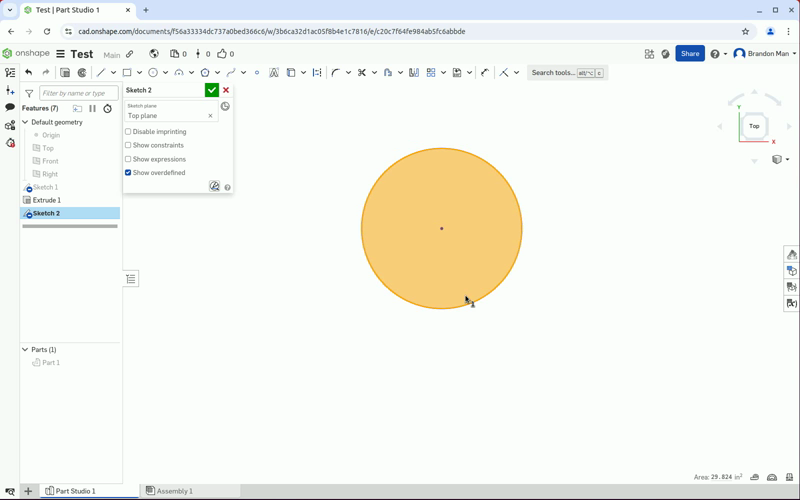
scroll(-6)
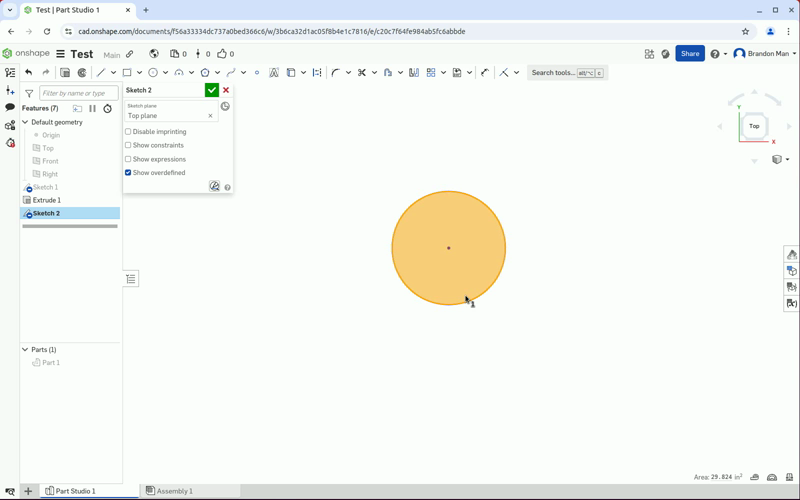
scroll(-6)
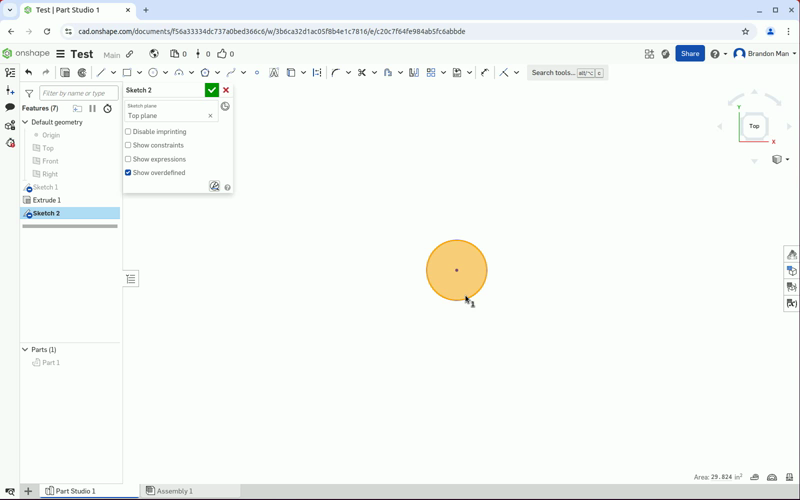
scroll(-6)
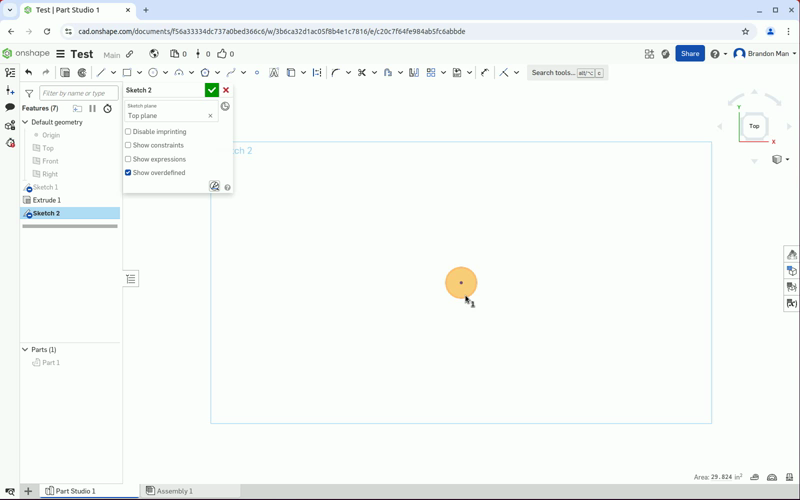
mouse_move(73, 352)
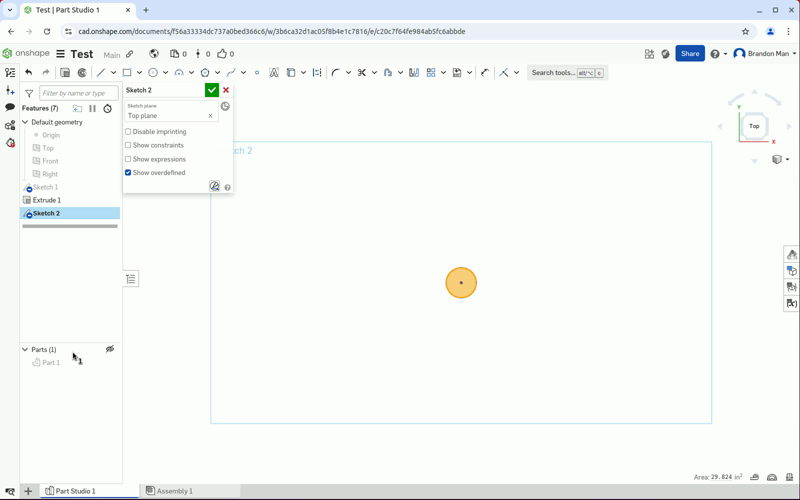
key(shift+y)
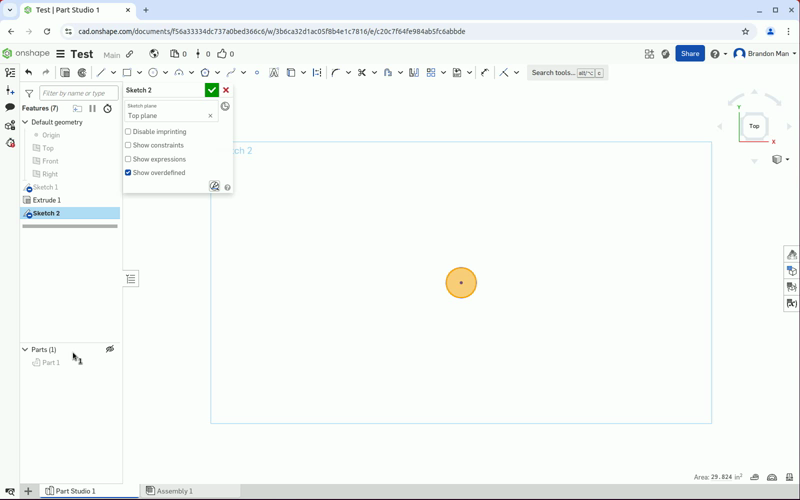
key(shift+e)
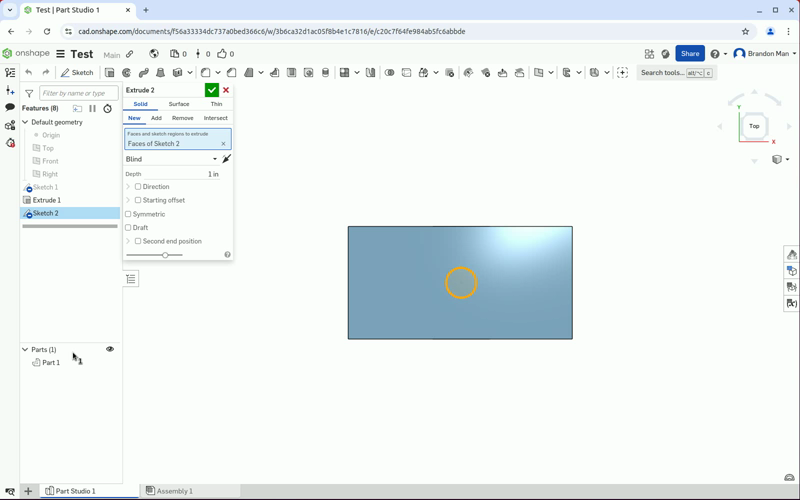
mouse_move(143, 106)
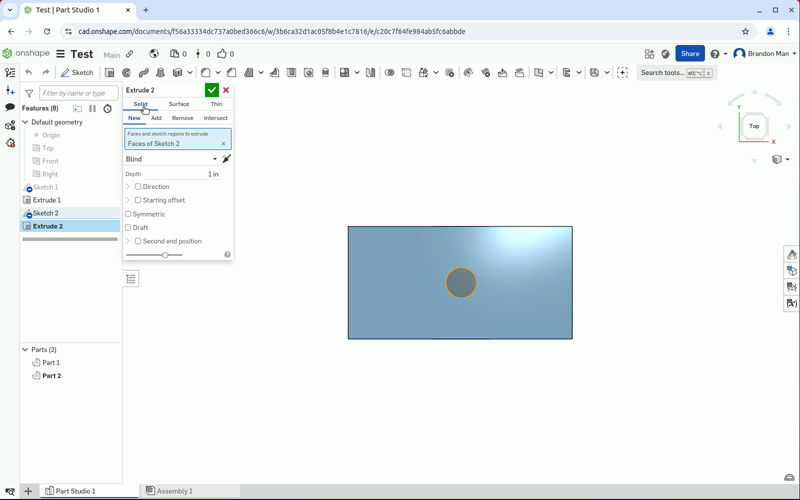
click(143, 106)
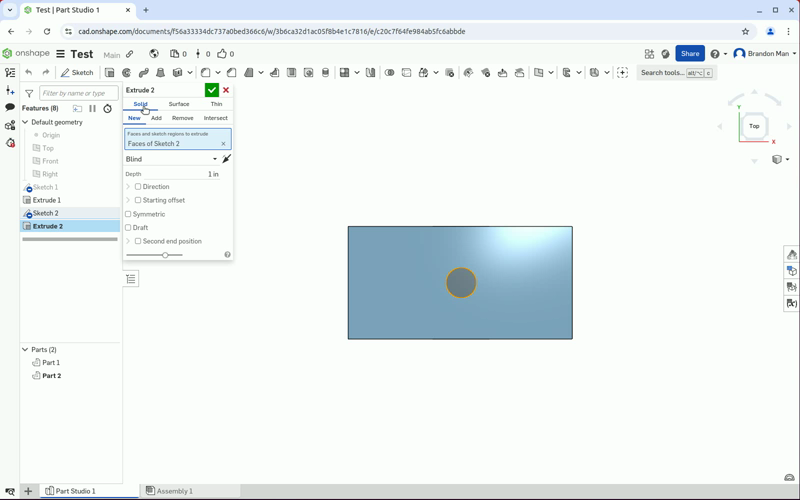
mouse_move(186, 120)
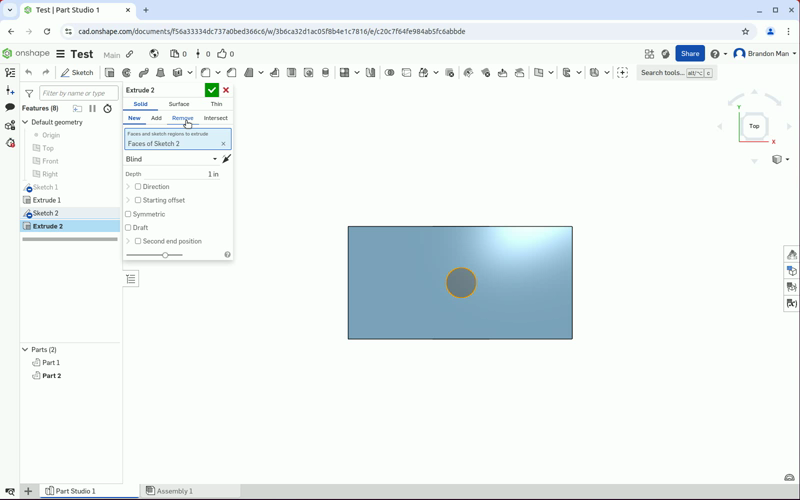
click(186, 120)
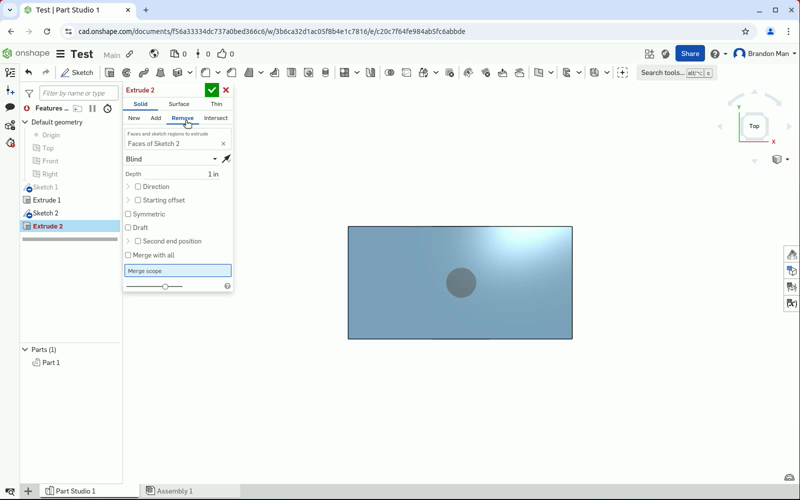
key(tab, 4)
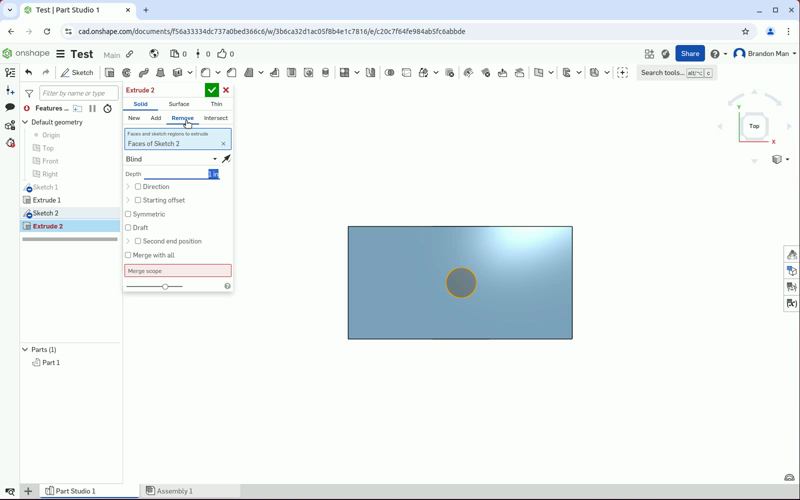
text(-30.57)
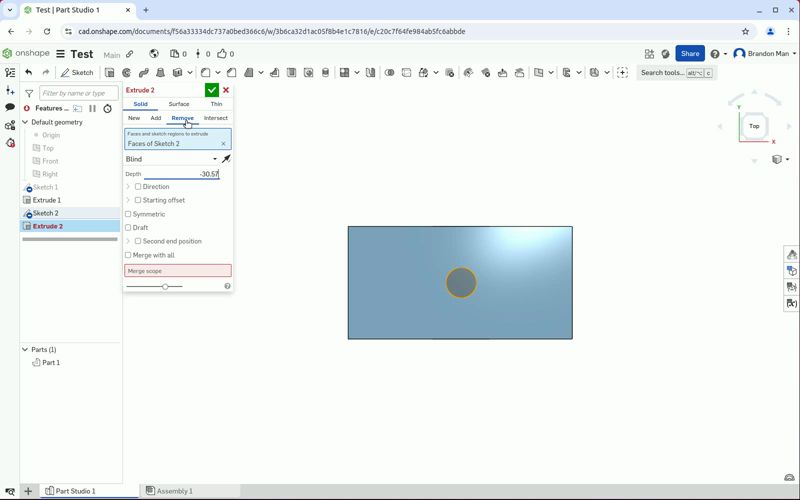
key(tab, 6)
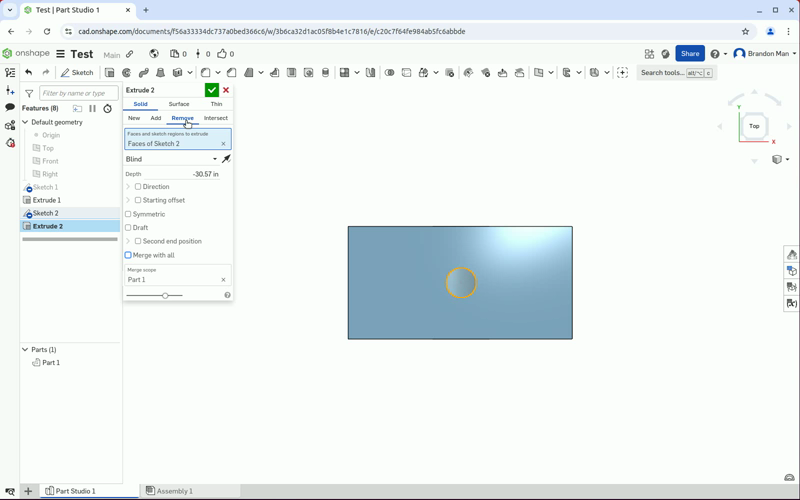
key(space)
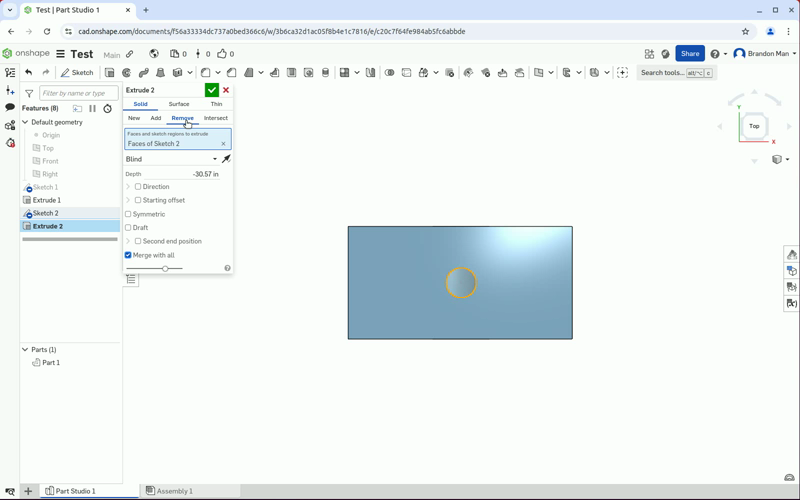
key(enter)
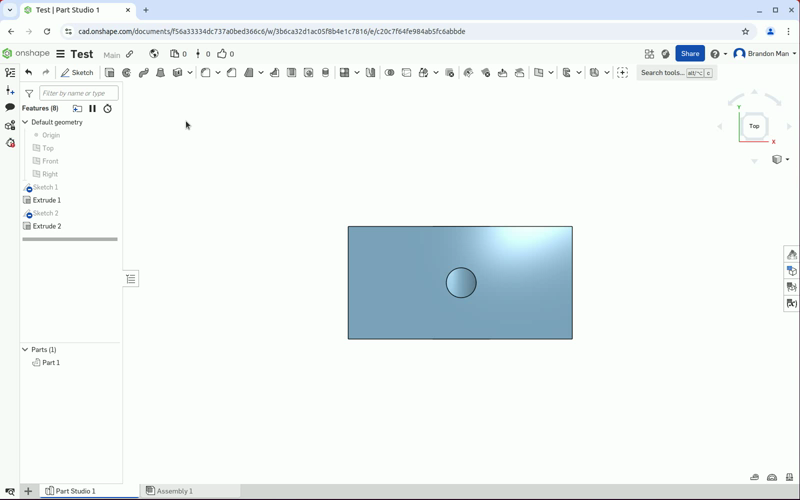
key(shift+h)
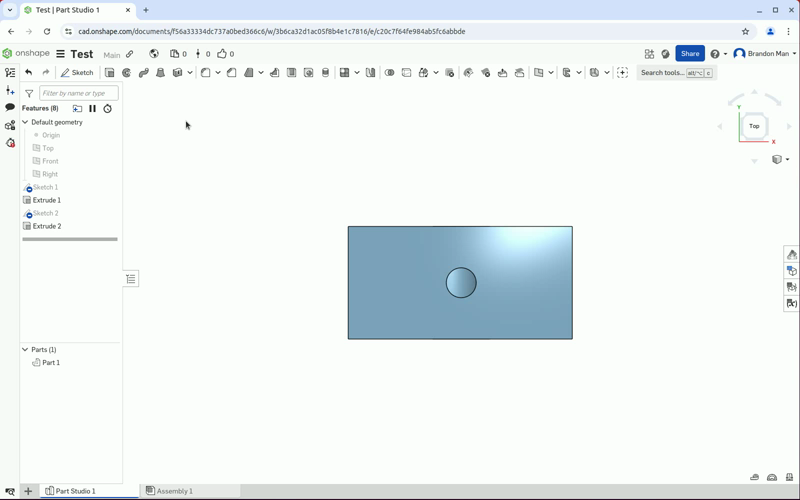
key(shift+h)
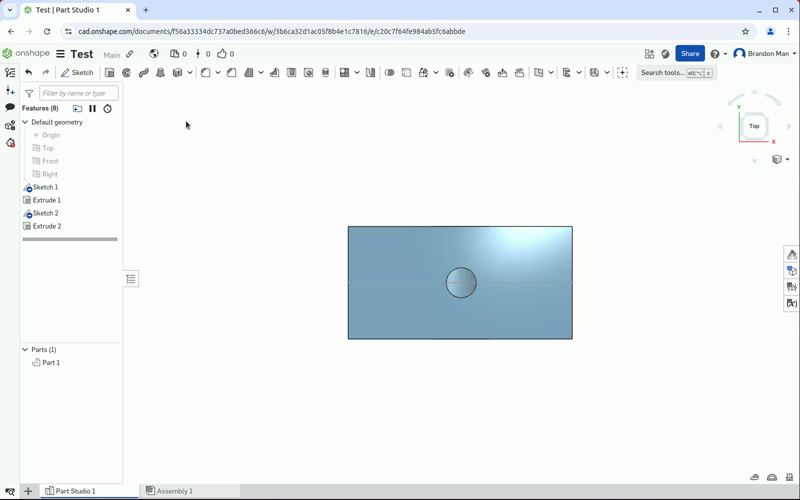
key(shift+7)
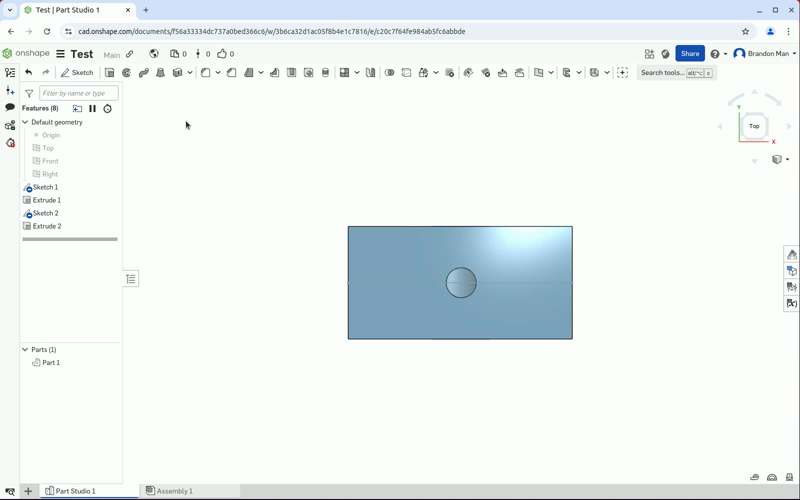
key(up, 3)
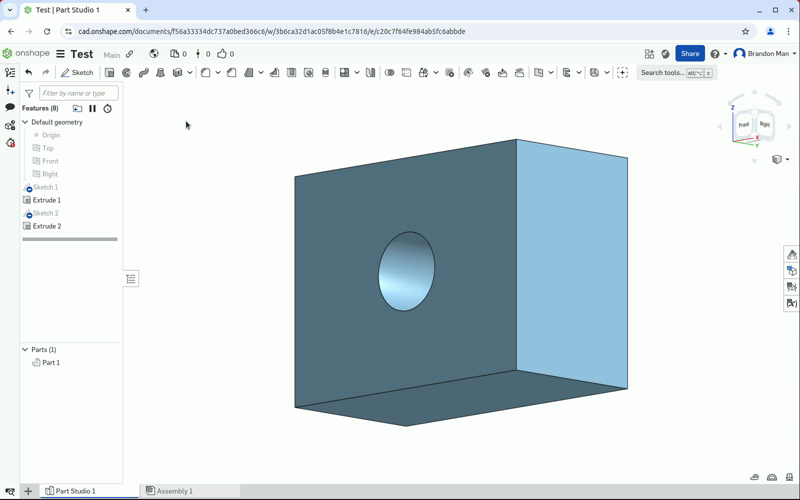
key(left, 3)
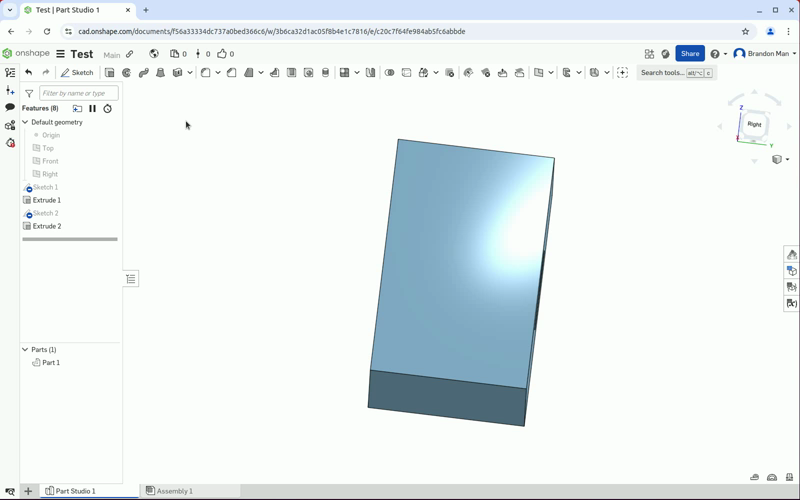
key(right, 3)
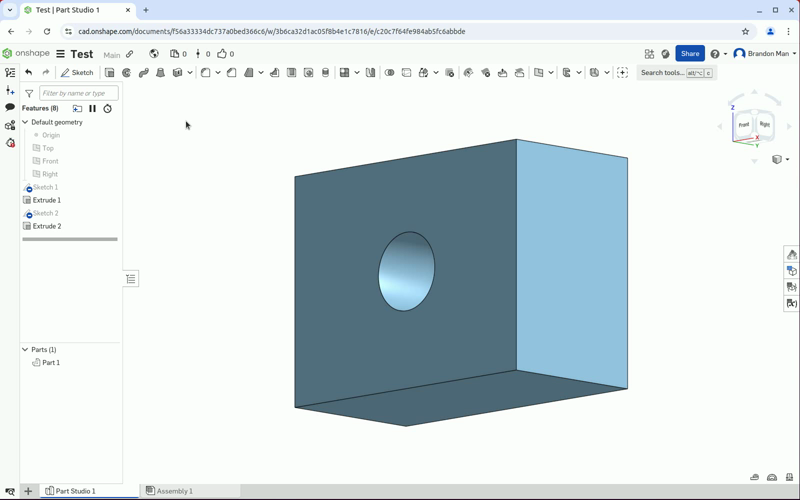
key(down, 3)
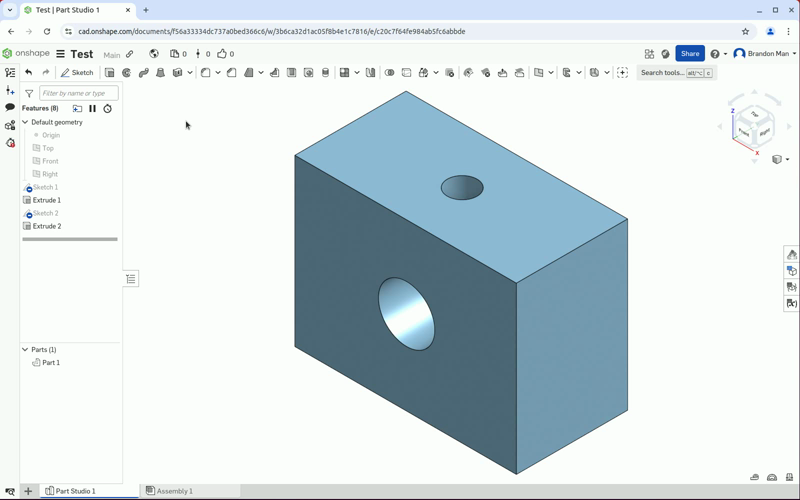
mouse_move(73, 189)
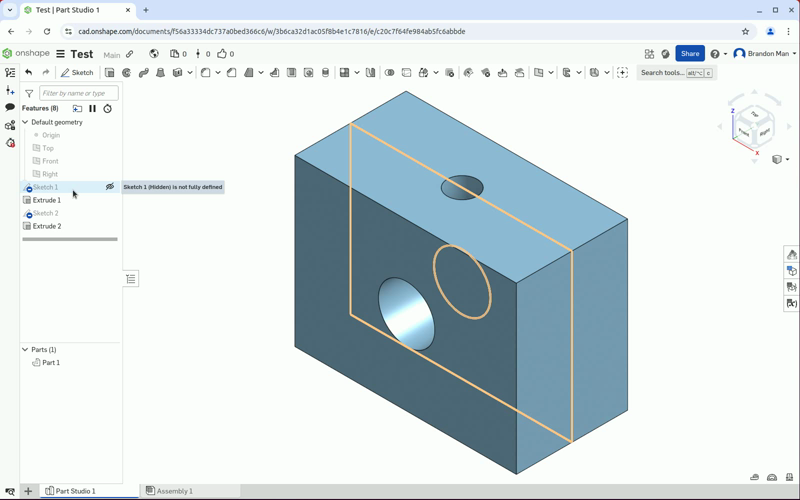
click(73, 189)